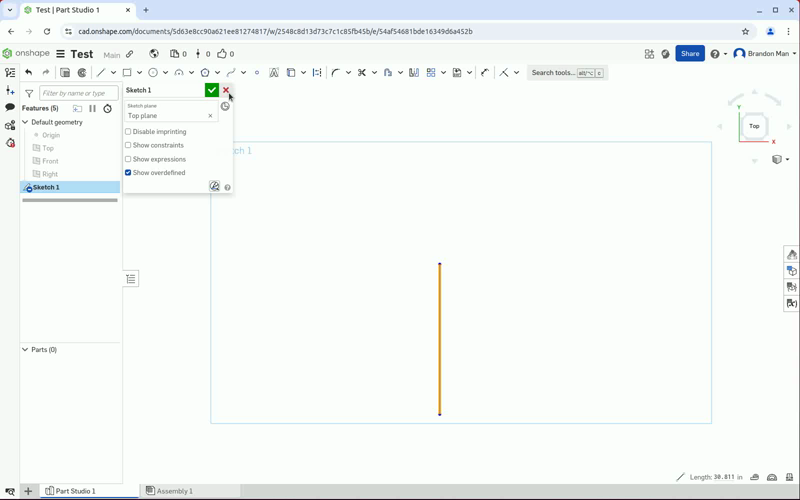
key(shift+h)
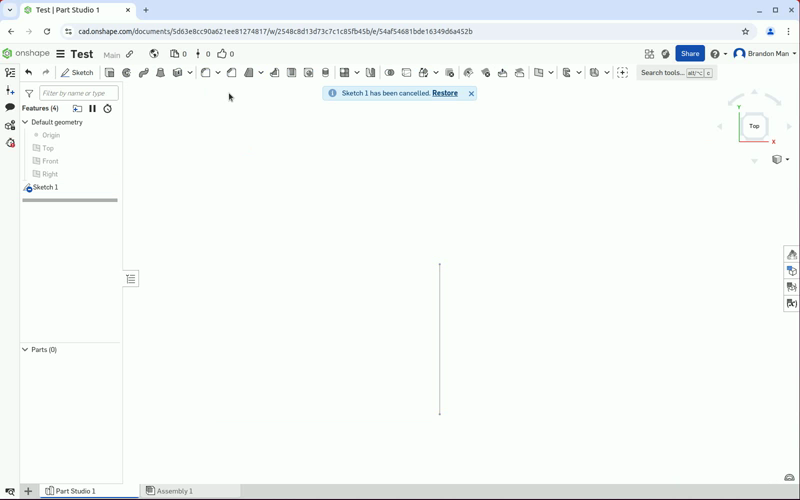
key(shift+s)
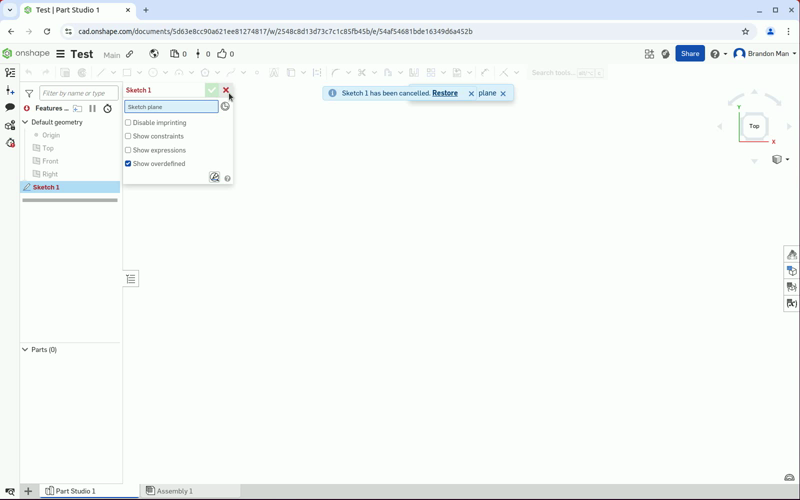
mouse_move(73, 150)
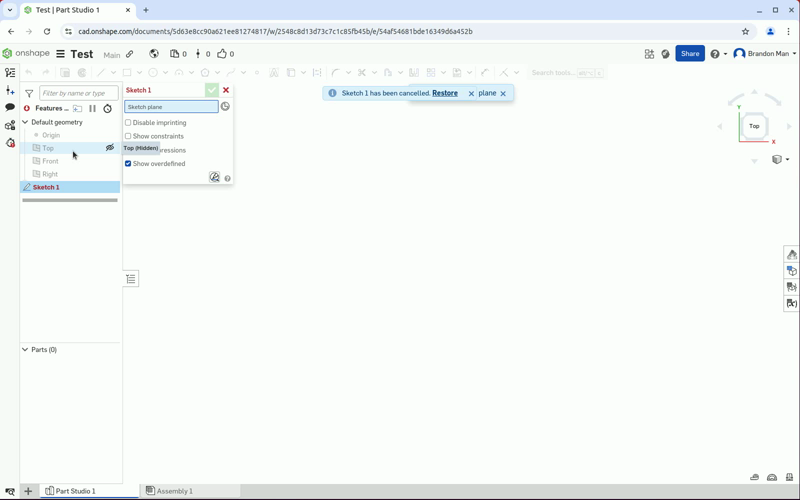
click(73, 150)
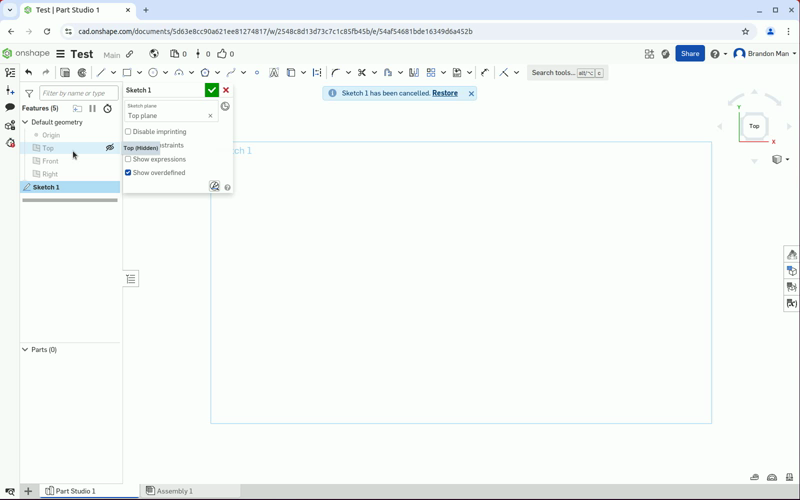
mouse_move(73, 352)
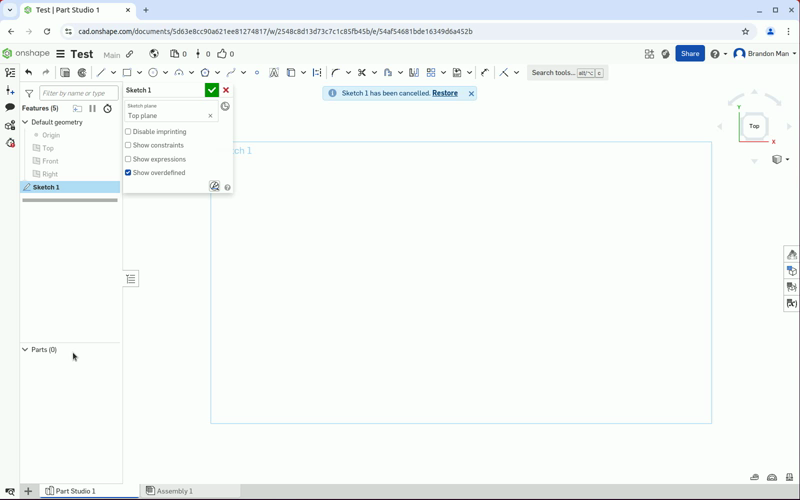
key(y)
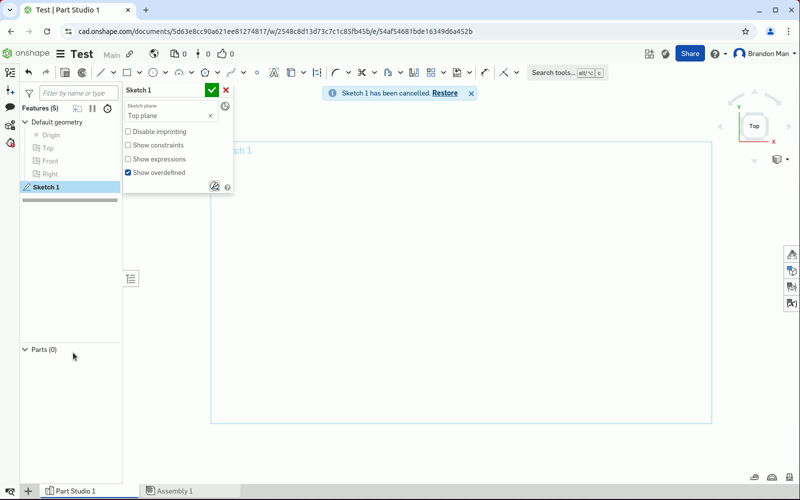
key(c)
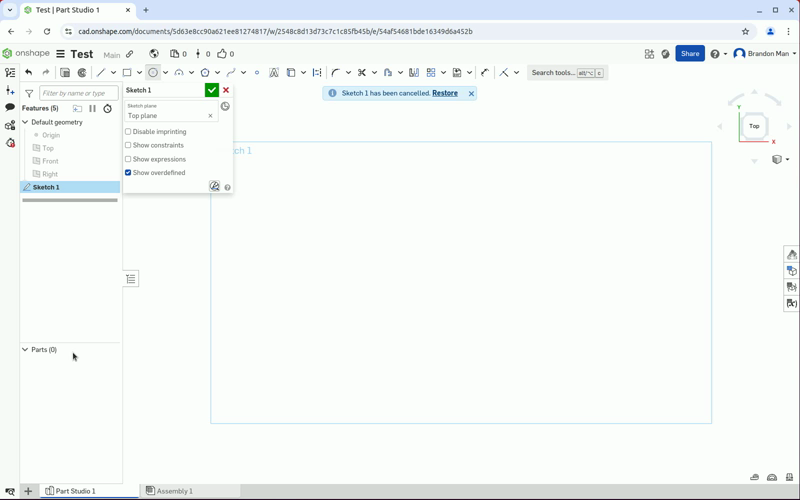
key_down(shift)
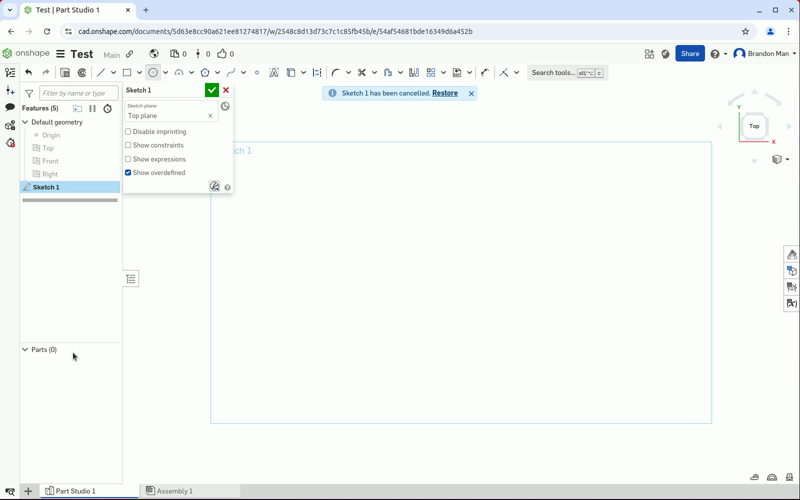
mouse_move(460, 282)
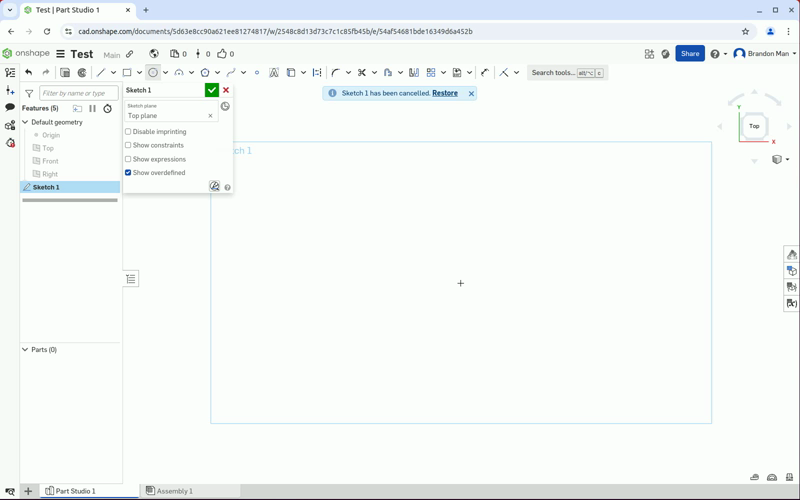
click(460, 282)
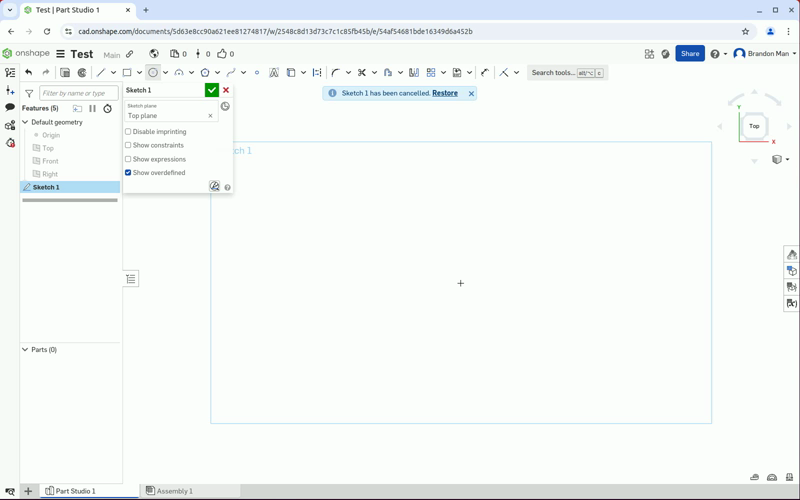
key_up(shift)
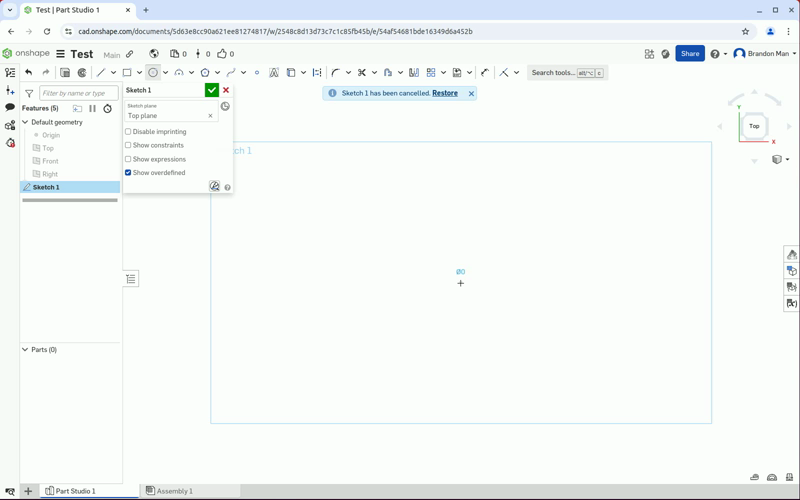
mouse_move(470, 282)
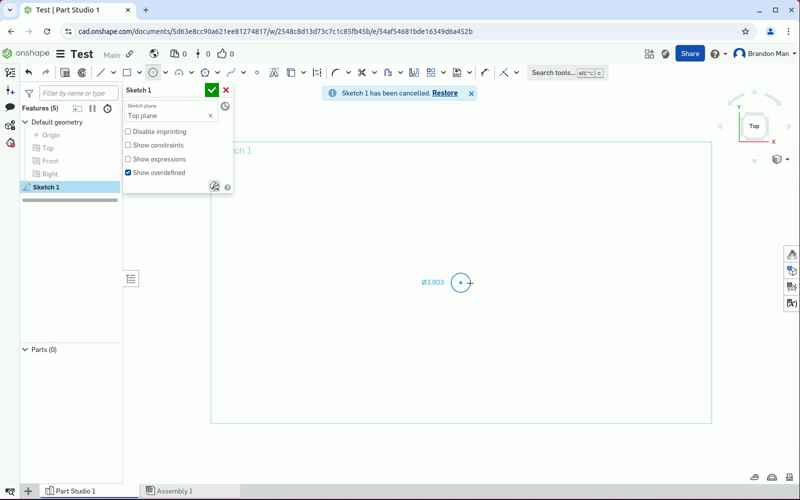
click(470, 282)
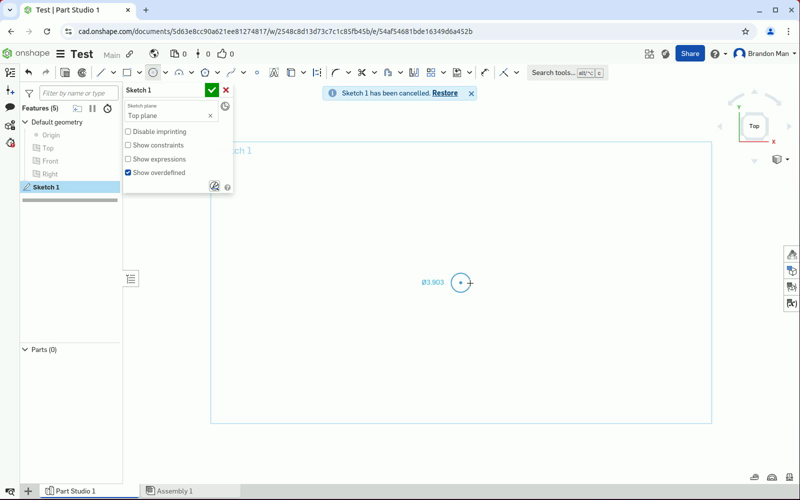
key(esc)
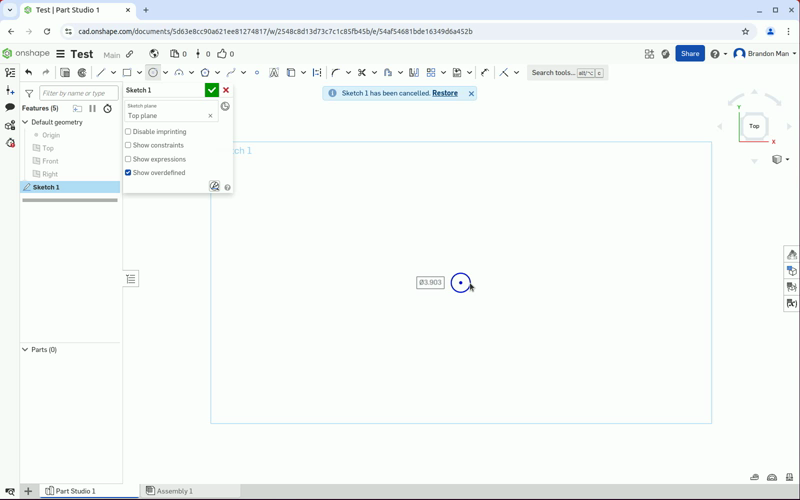
mouse_move(469, 282)
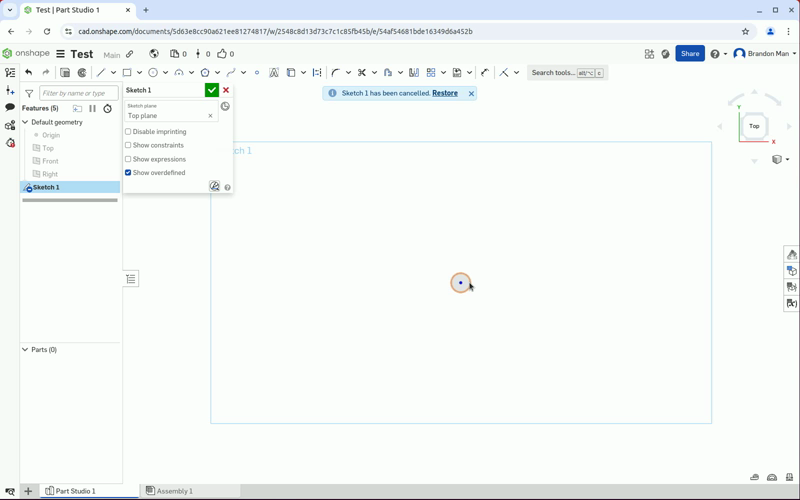
scroll(6)
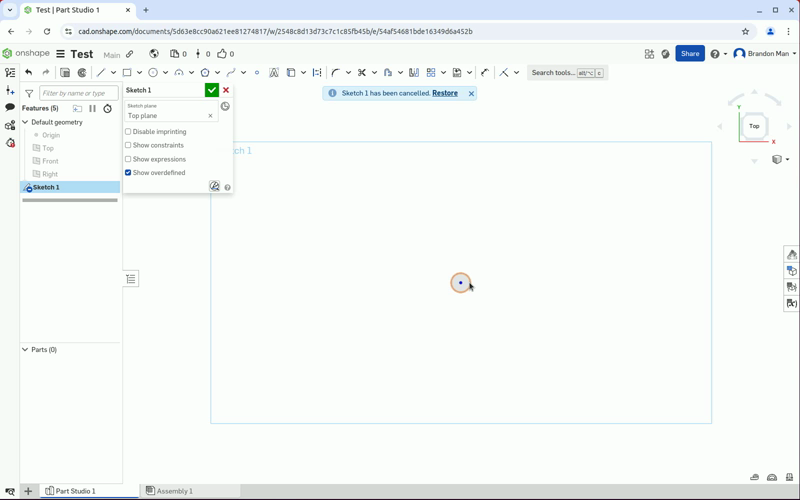
scroll(6)
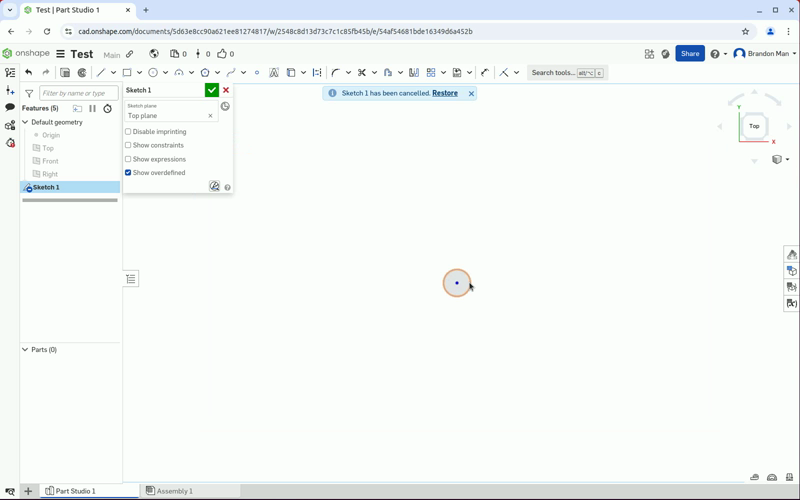
scroll(6)
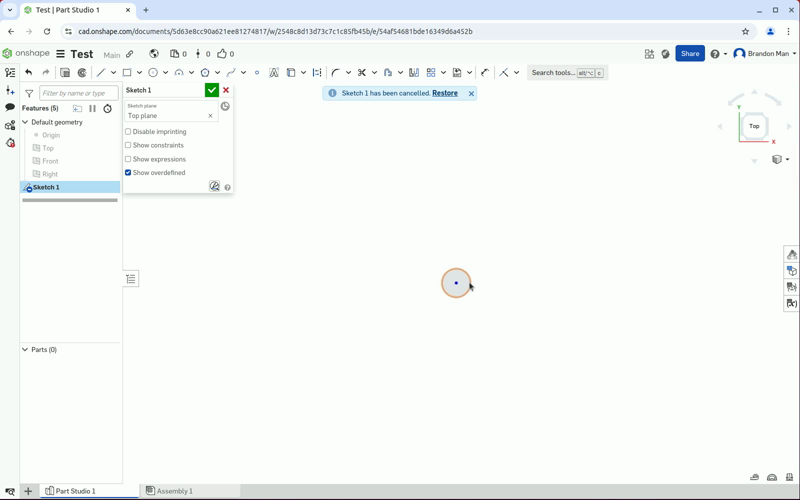
scroll(6)
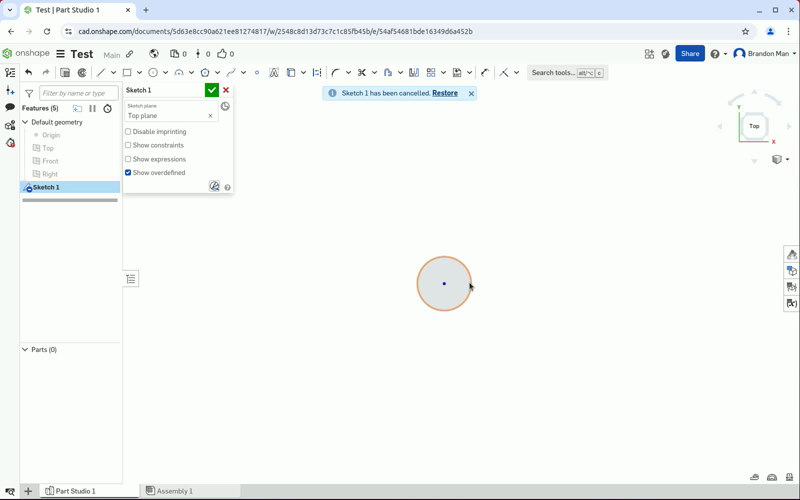
scroll(6)
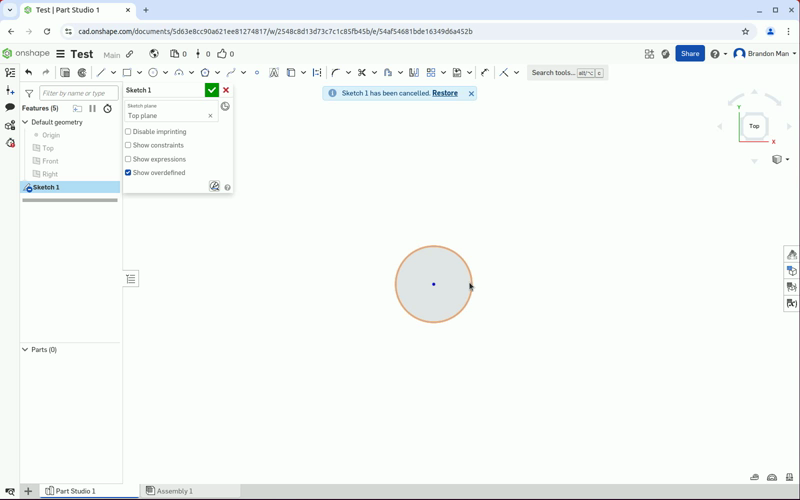
scroll(6)
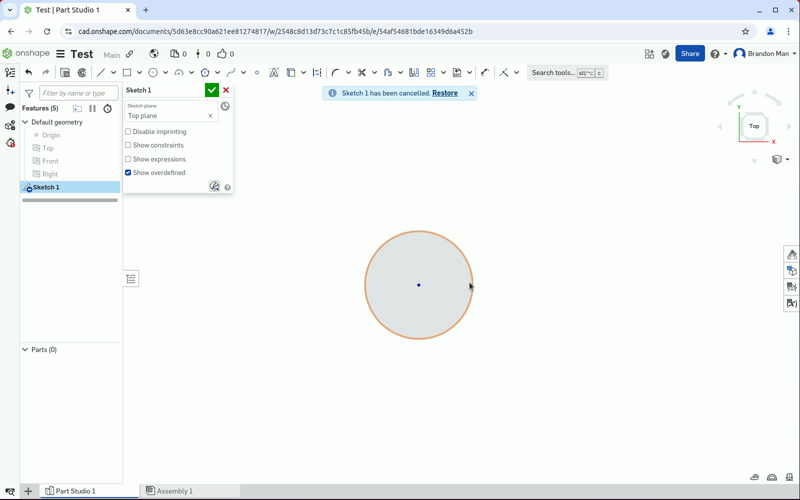
scroll(6)
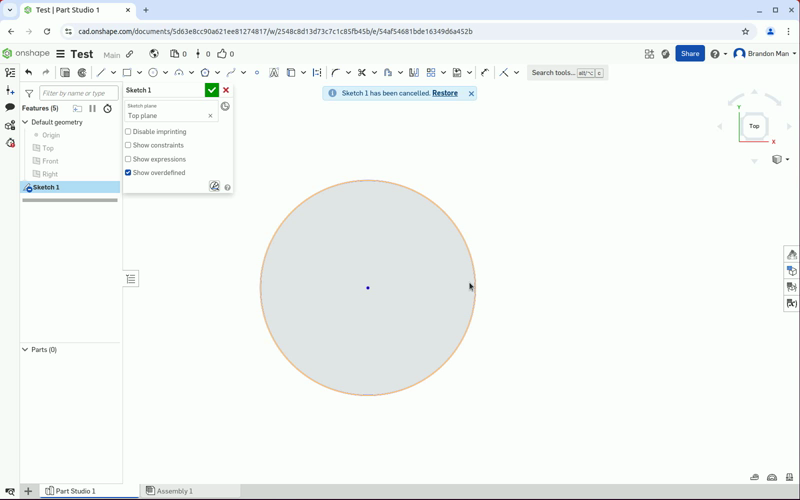
click(469, 282)
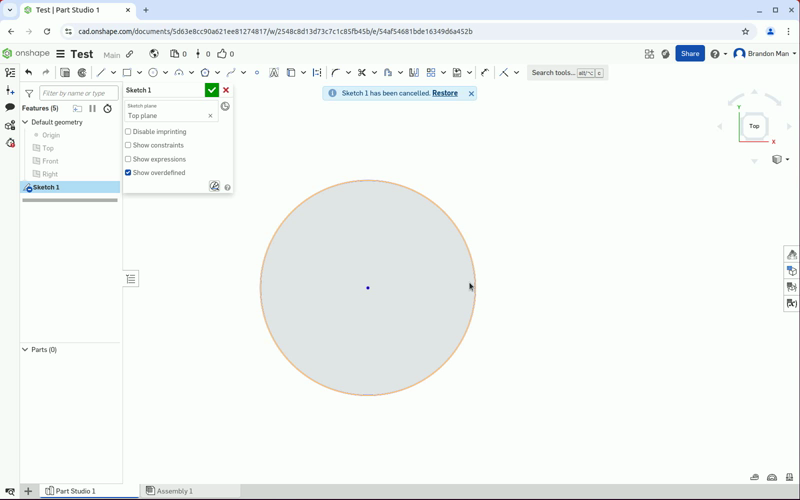
scroll(-6)
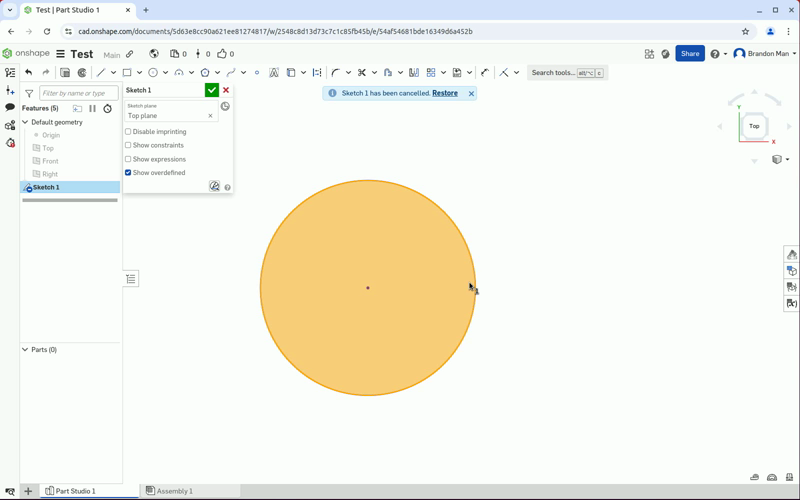
scroll(-6)
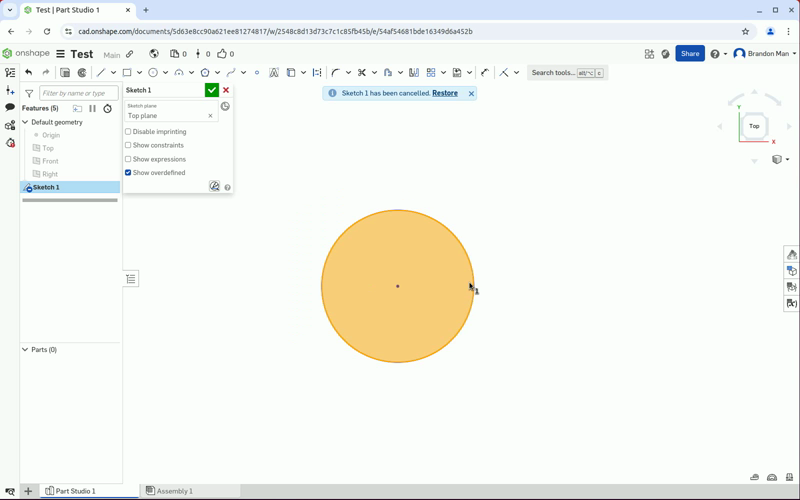
scroll(-6)
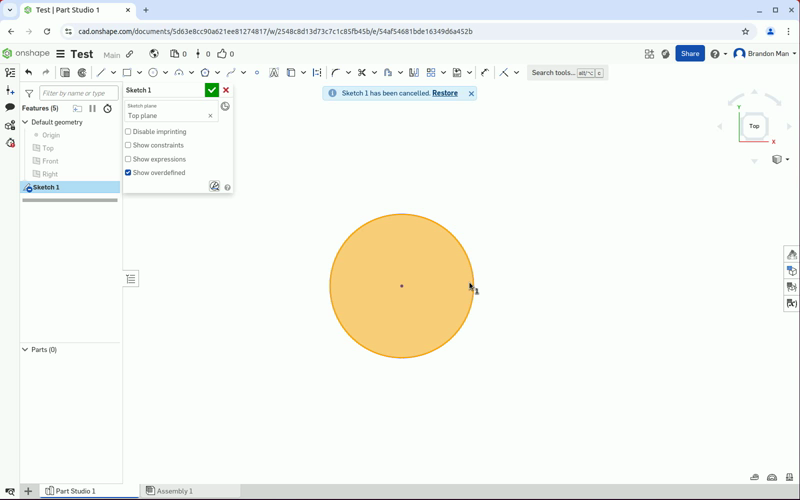
scroll(-6)
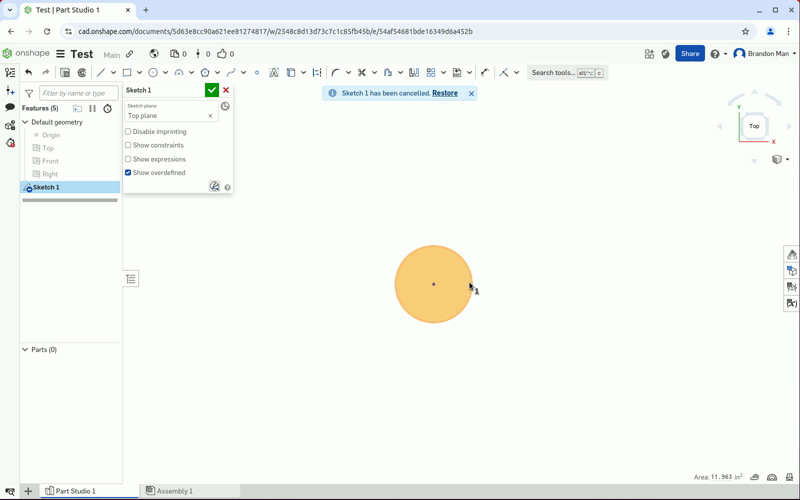
scroll(-6)
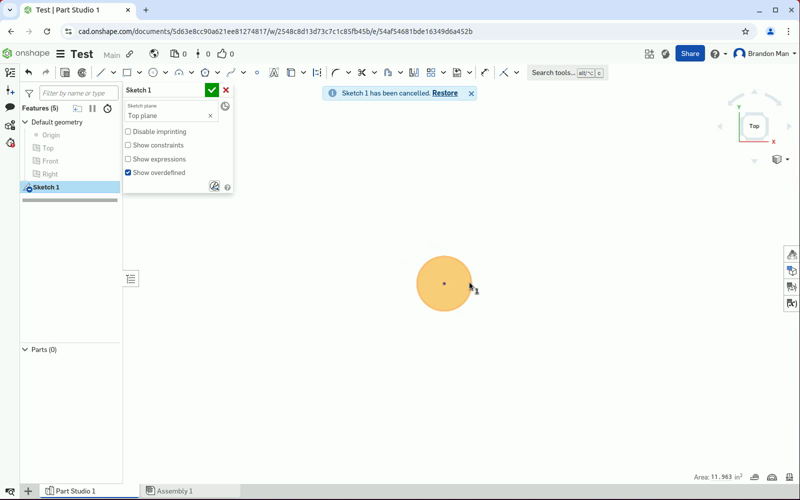
scroll(-6)
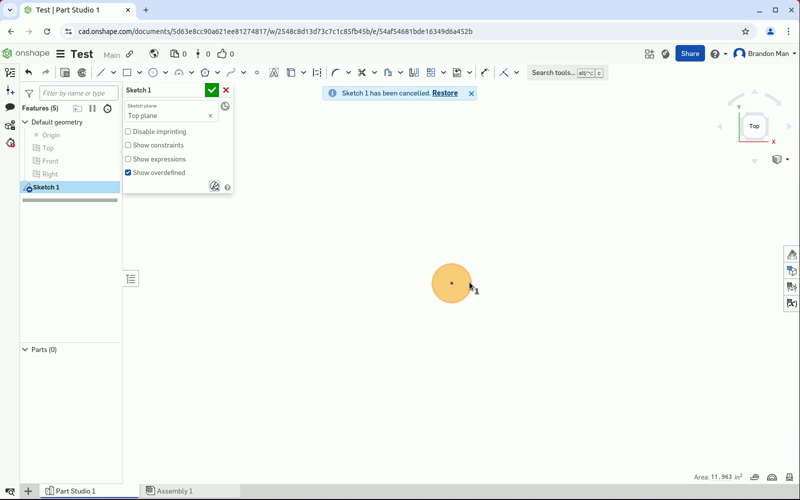
scroll(-6)
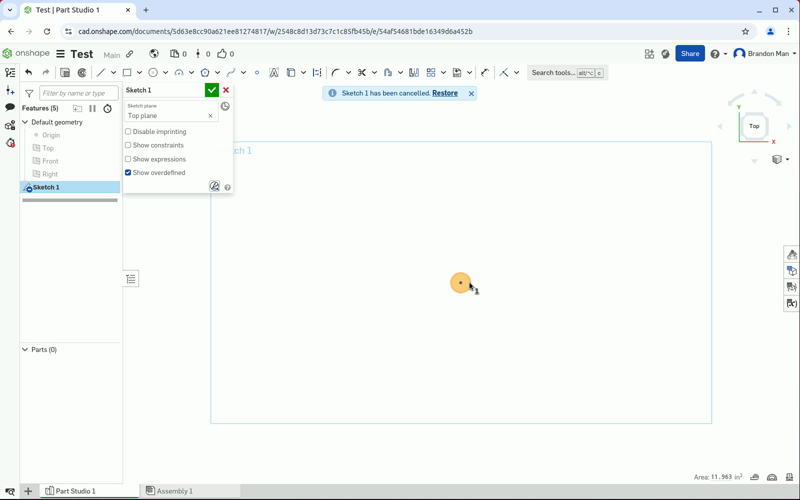
mouse_move(73, 352)
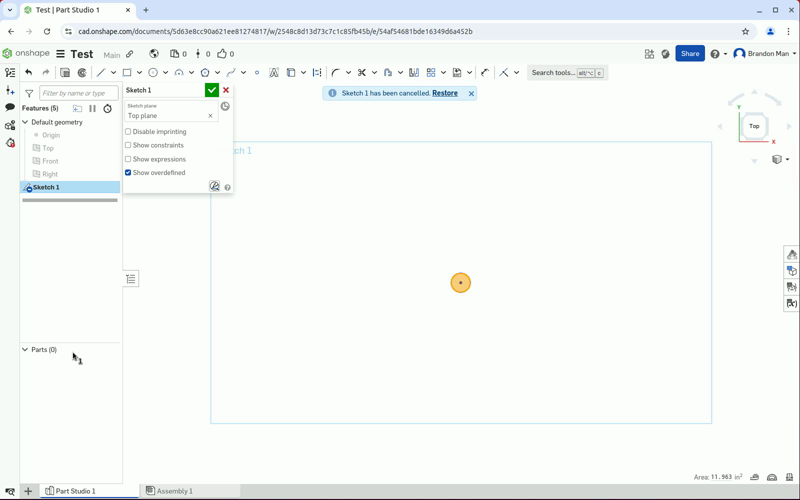
key(shift+y)
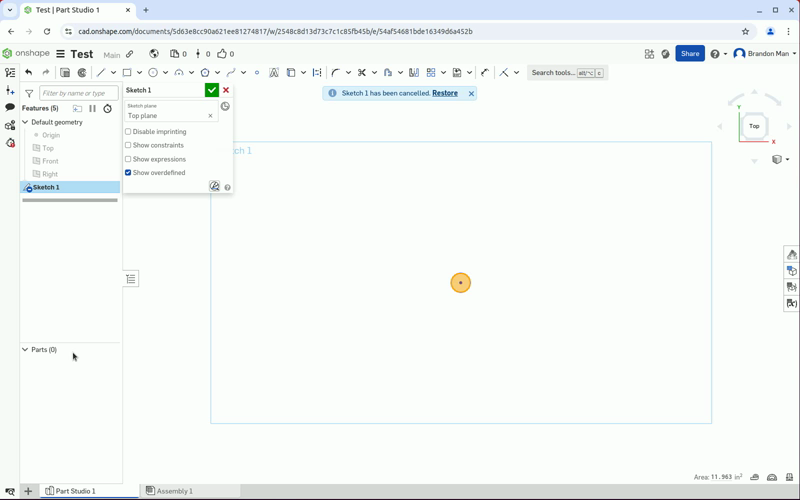
key(shift+e)
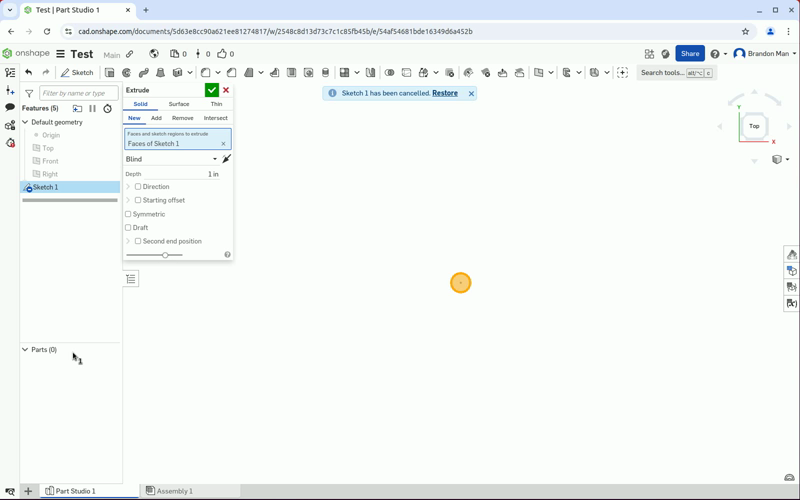
mouse_move(143, 106)
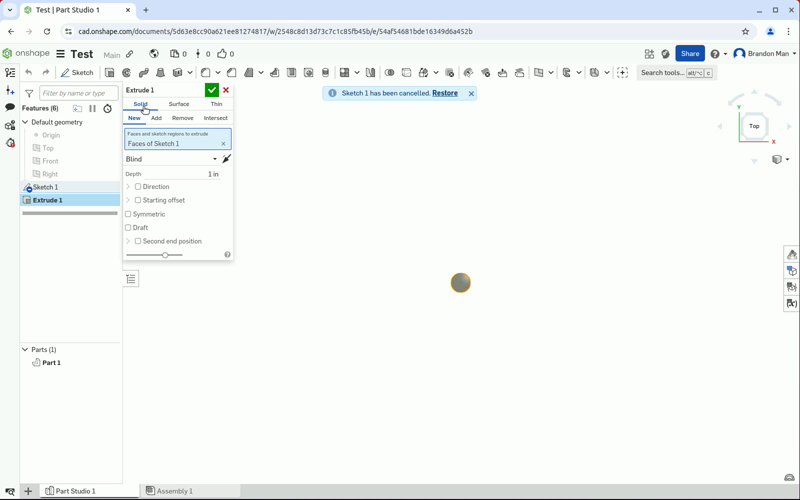
click(143, 106)
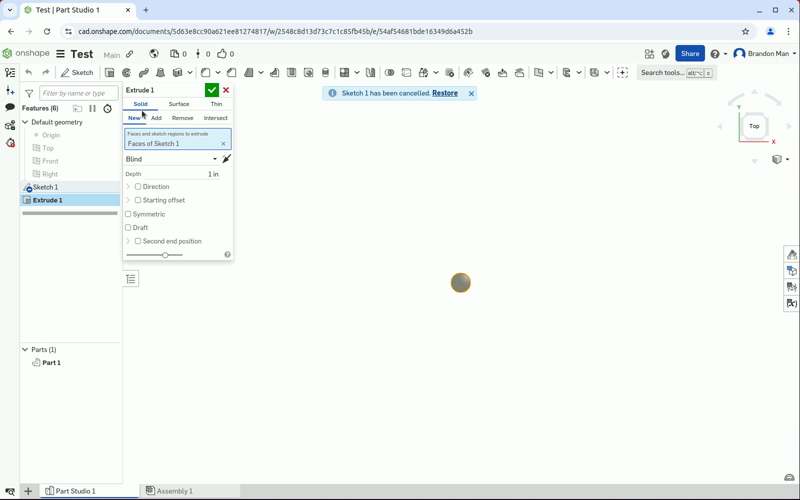
mouse_move(137, 120)
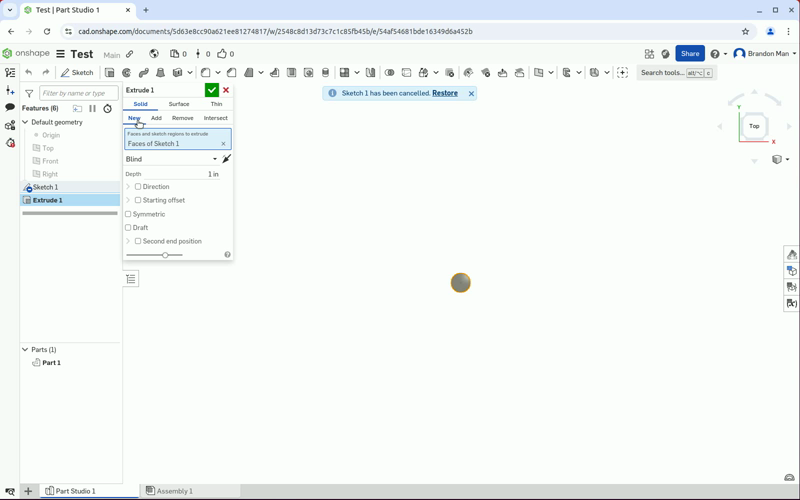
click(137, 120)
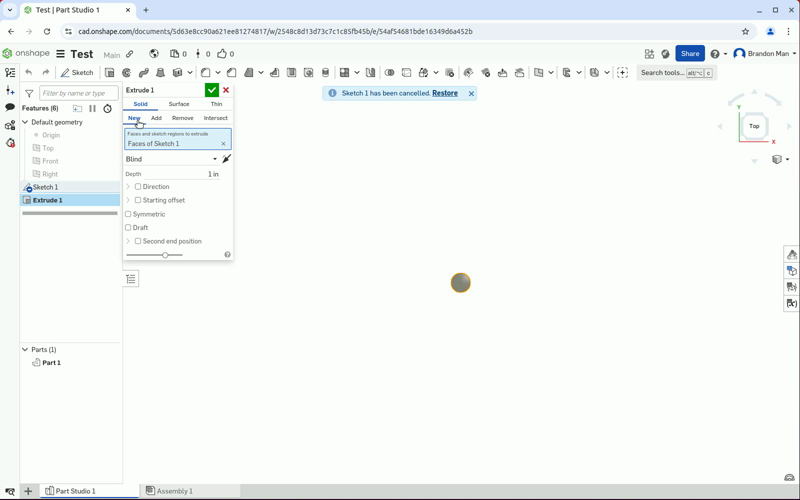
key(tab, 4)
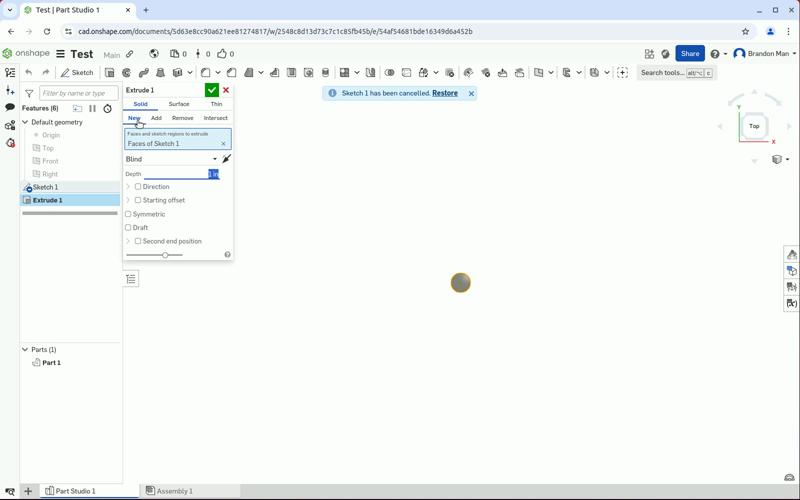
text(46.216)
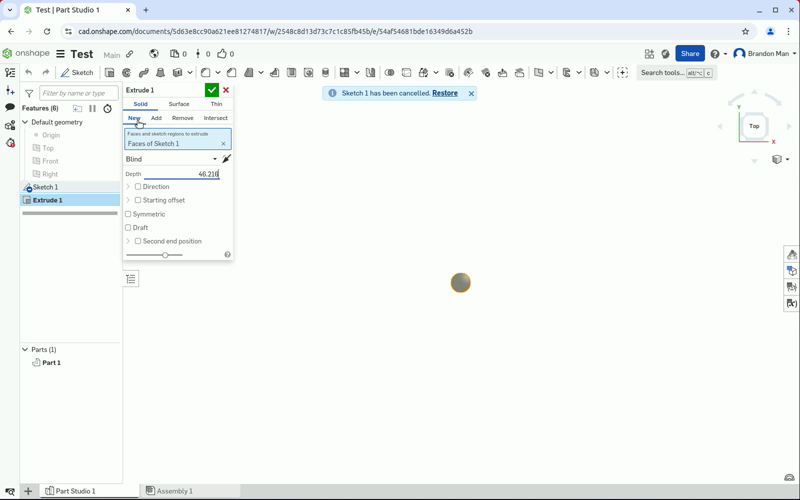
key(tab, 3)
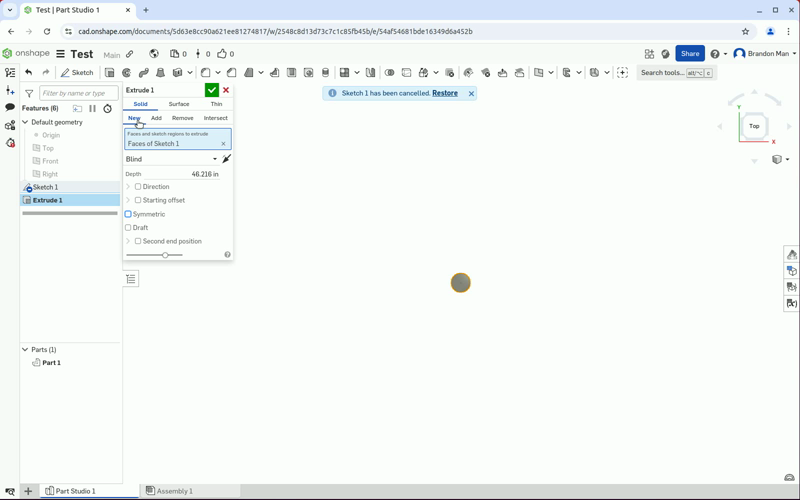
key(space)
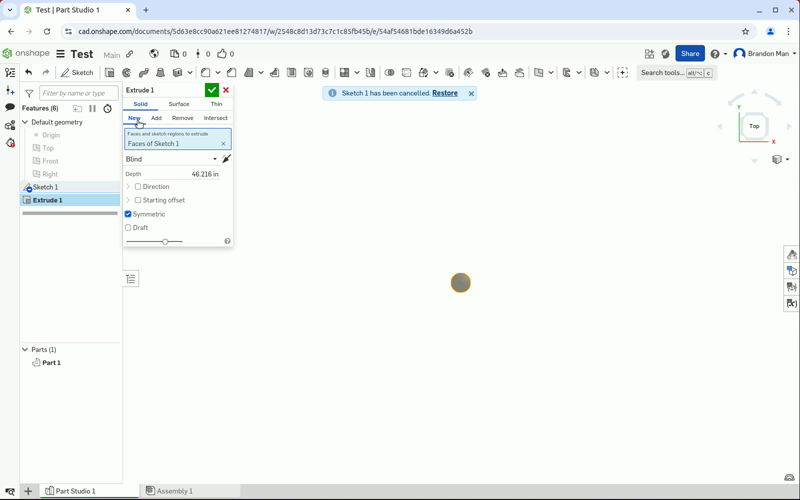
key(enter)
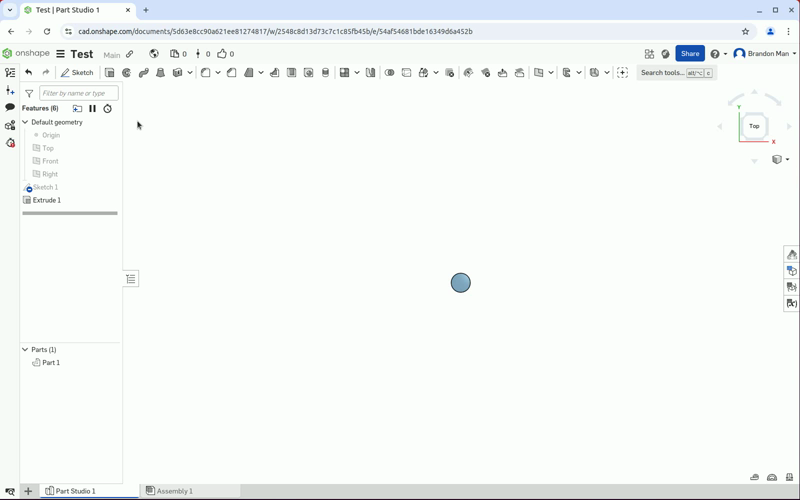
key(shift+h)
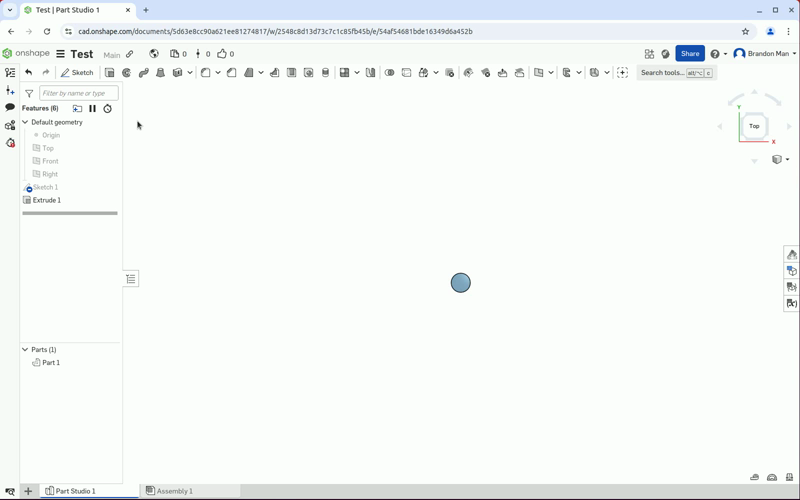
key(shift+h)
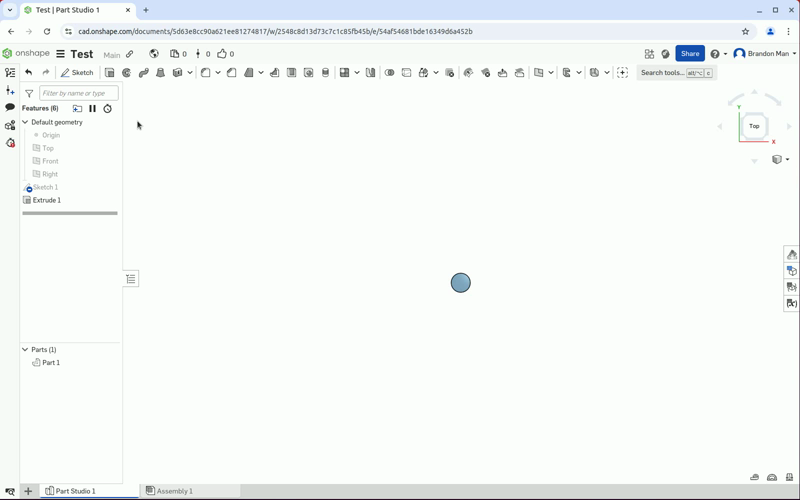
mouse_move(73, 189)
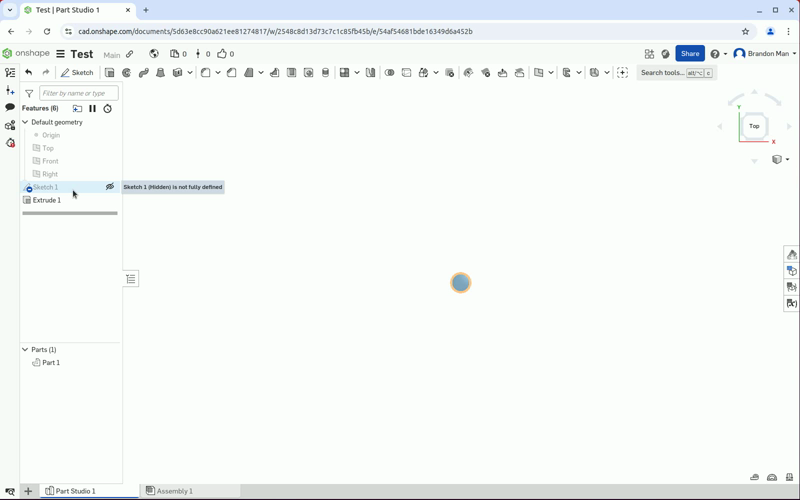
click(73, 189)
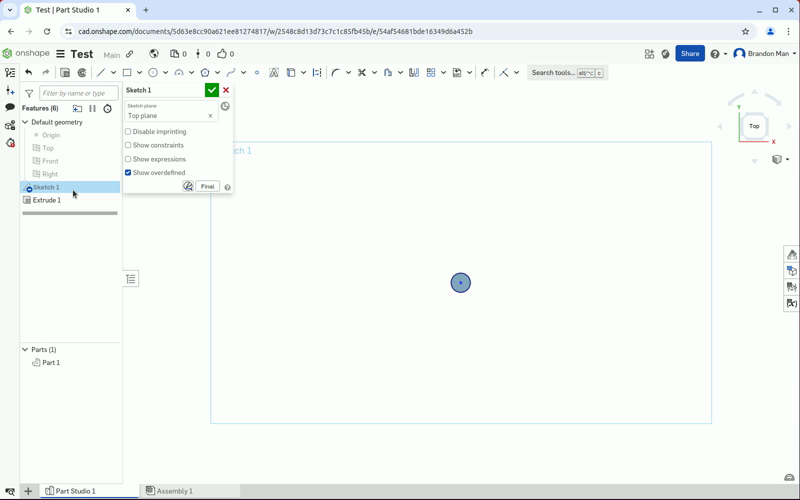
mouse_move(229, 92)
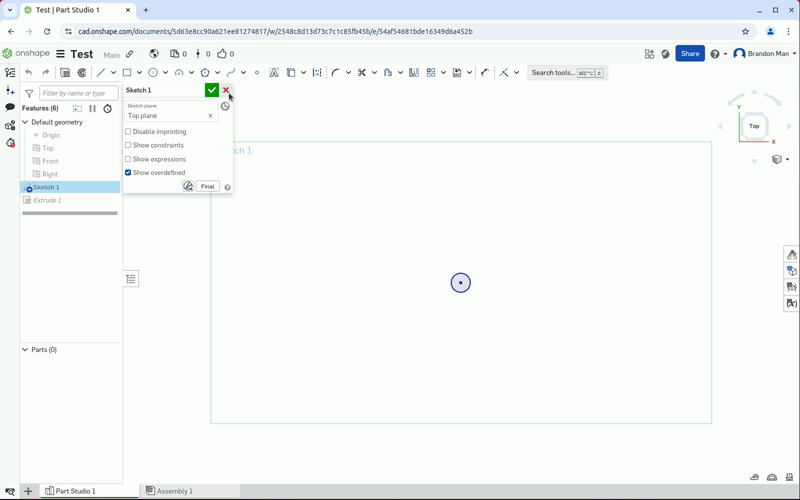
click(229, 92)
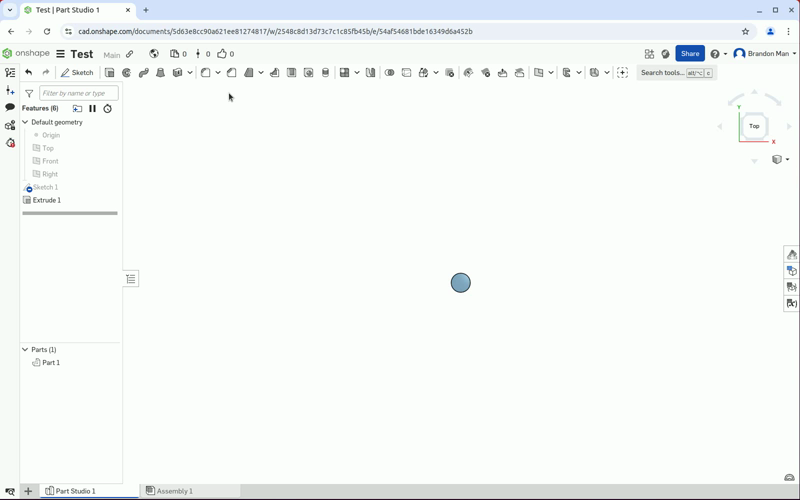
mouse_move(73, 352)
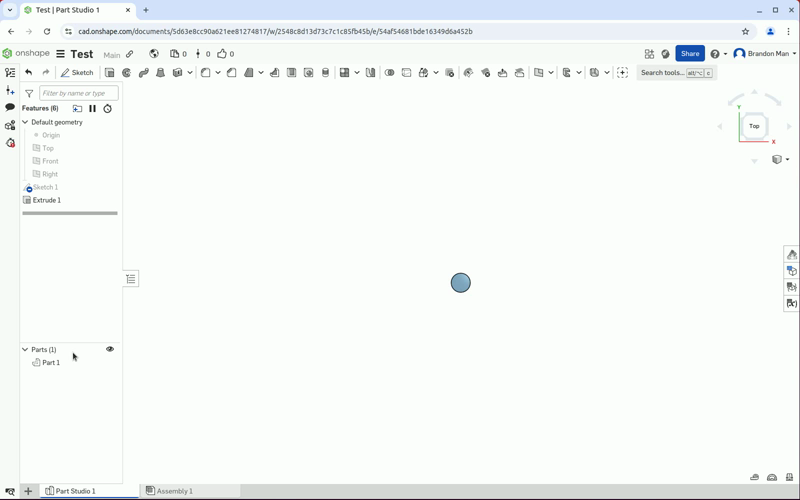
key(y)
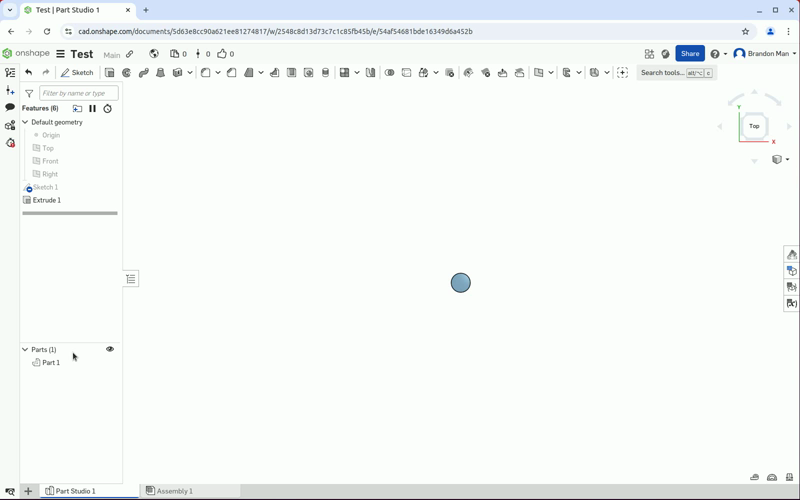
key(shift+p)
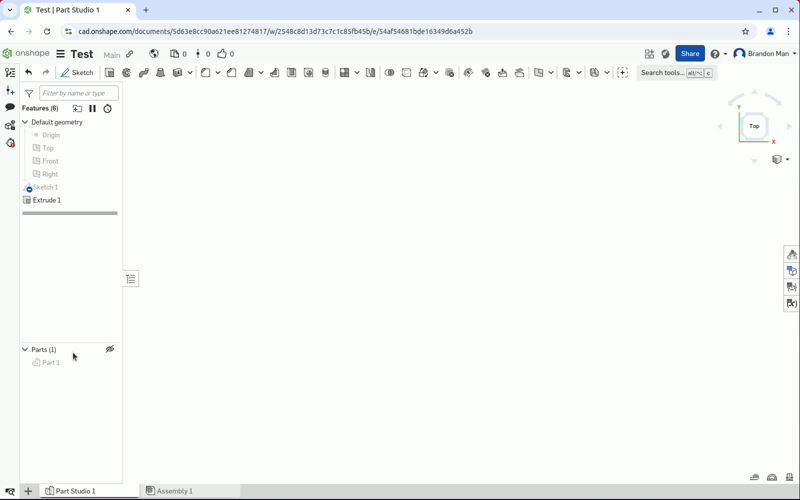
key(space)
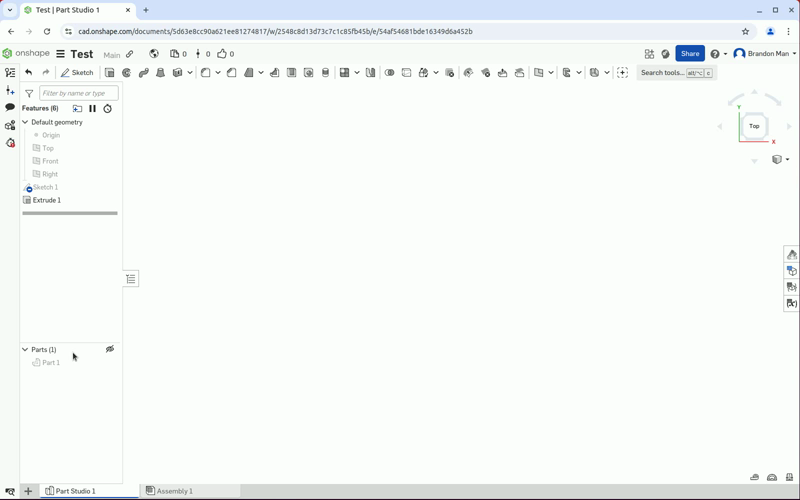
key_down(shift)
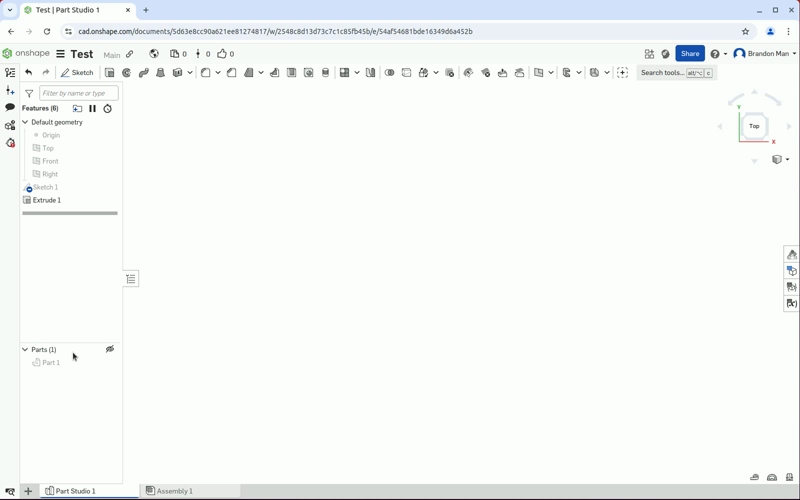
key(up)
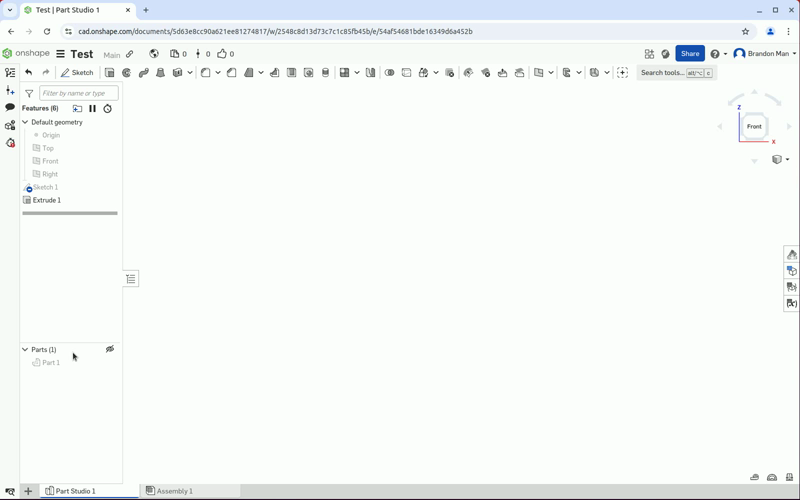
key_up(shift)
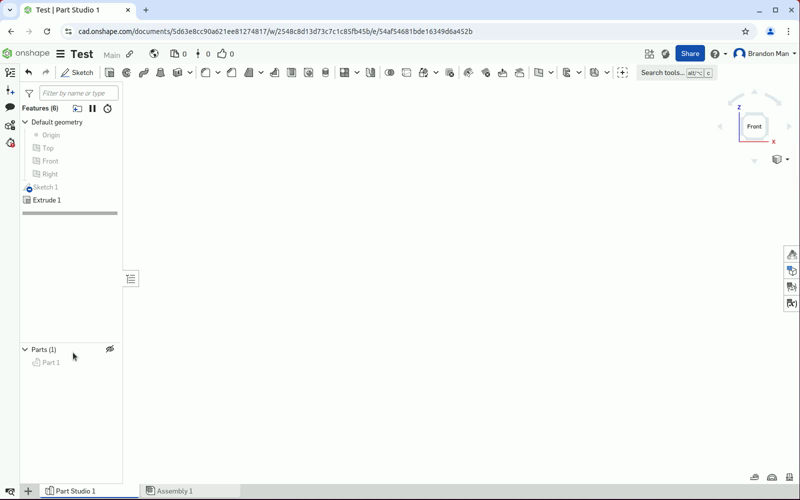
key(space)
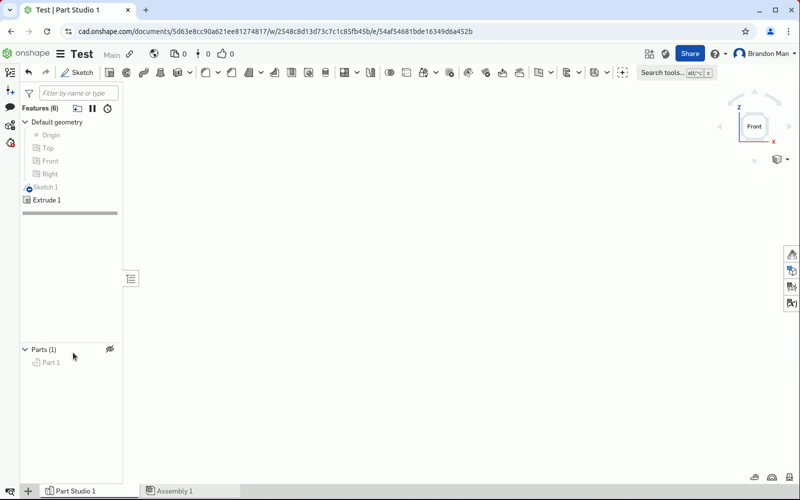
key_down(shift)
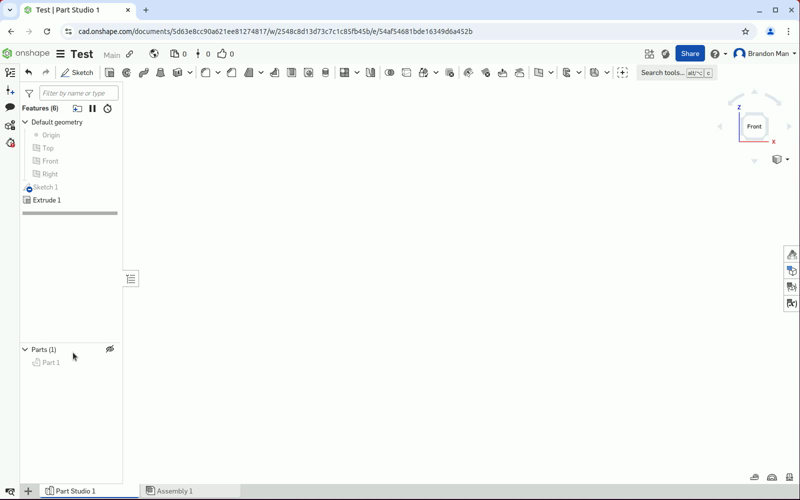
key(left)
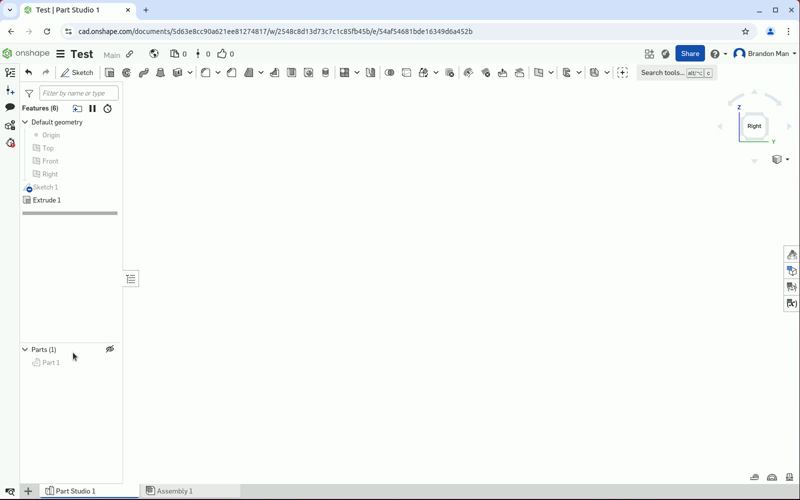
key_up(shift)
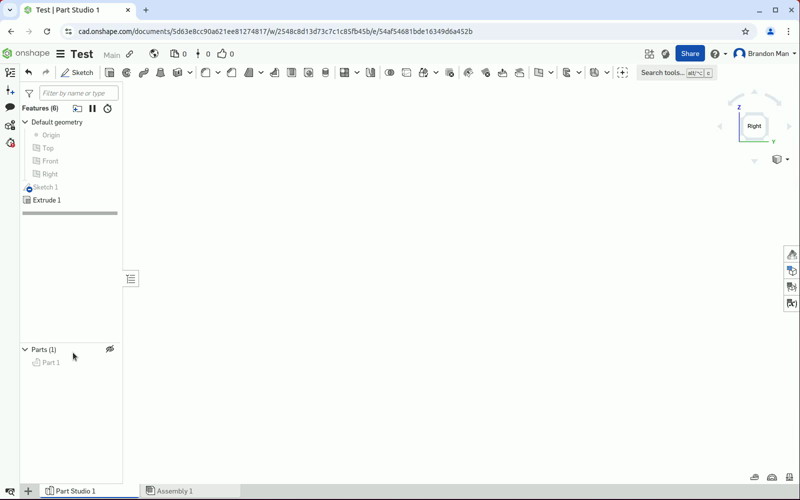
mouse_move(73, 352)
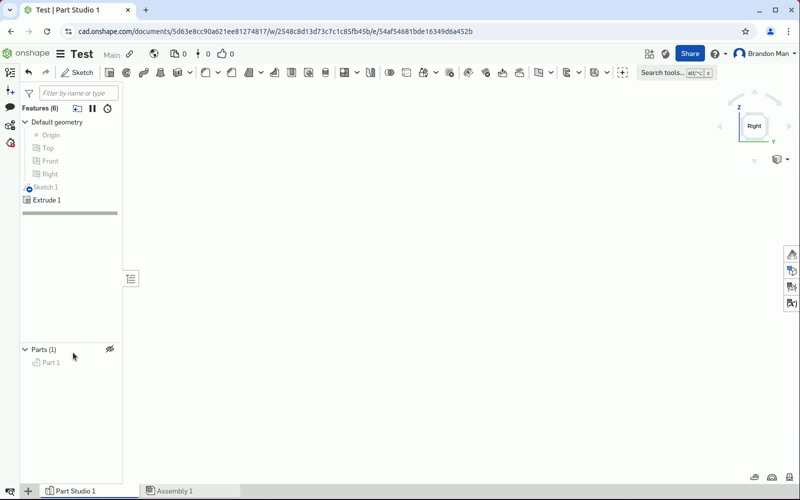
key(shift+y)
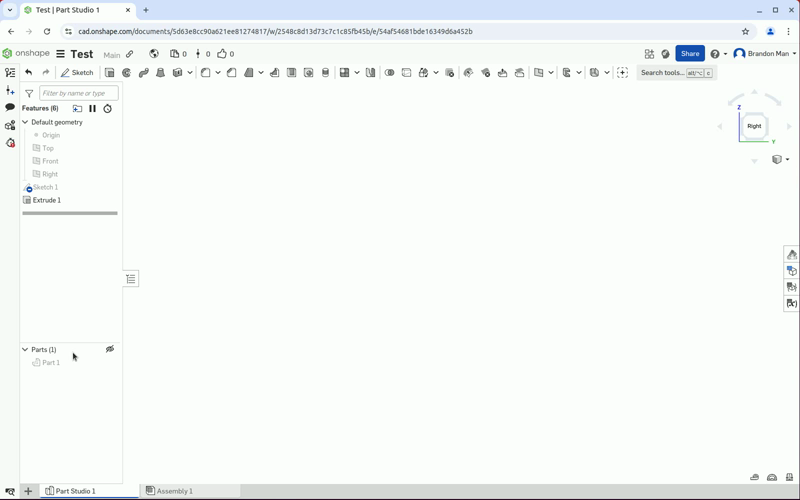
key(shift+s)
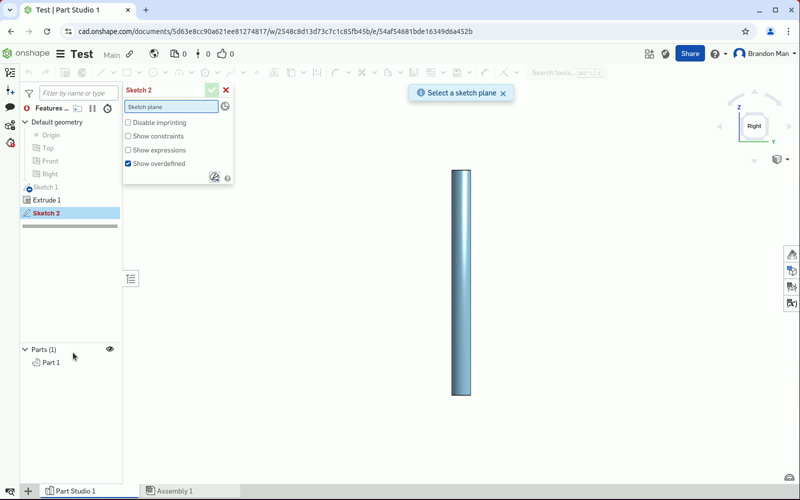
mouse_move(73, 176)
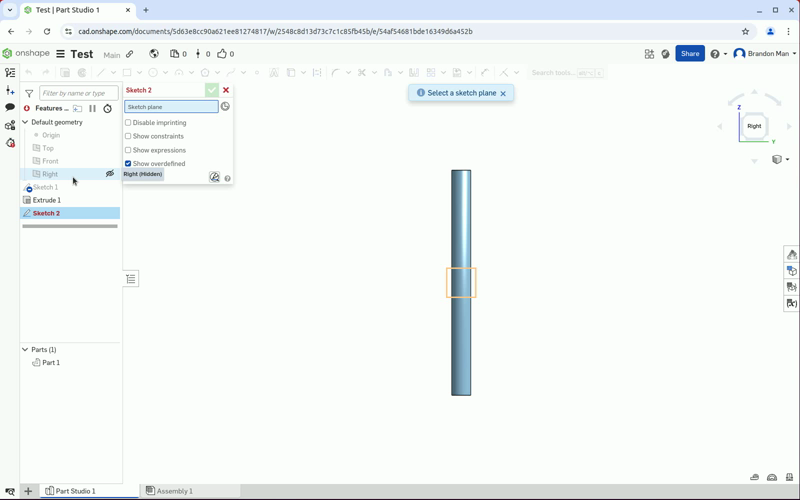
click(73, 176)
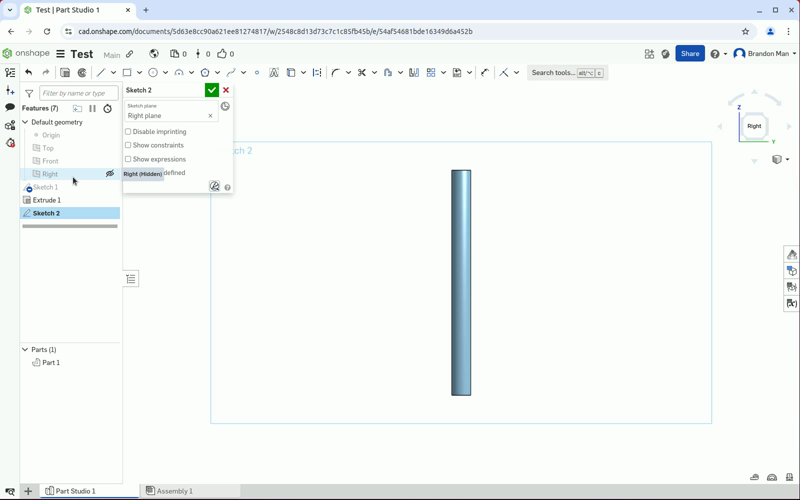
mouse_move(73, 352)
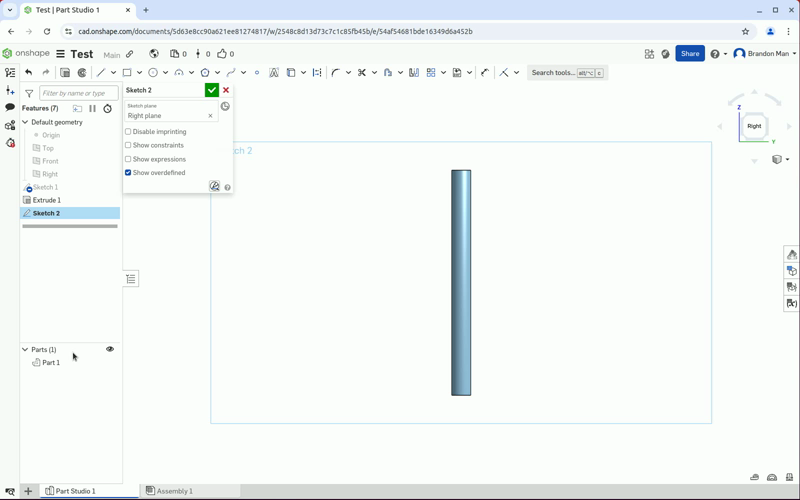
key(y)
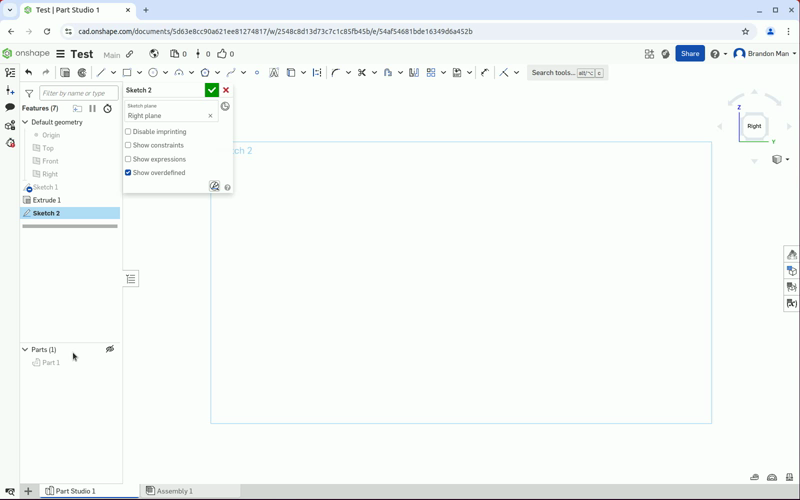
key(c)
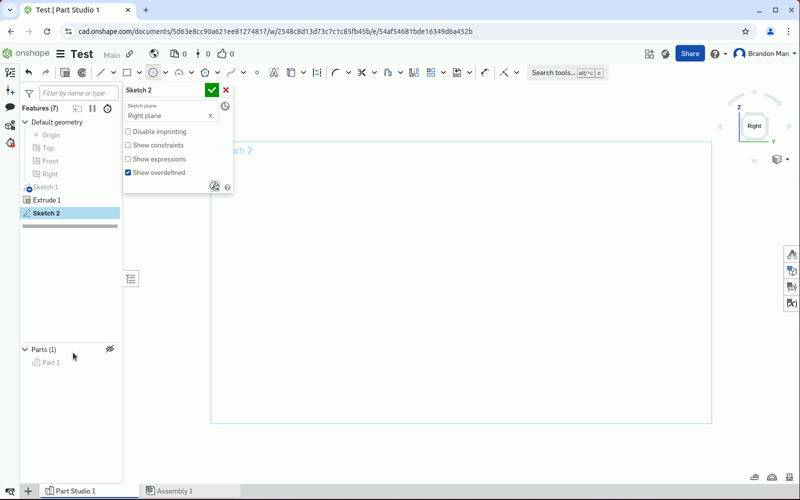
key_down(shift)
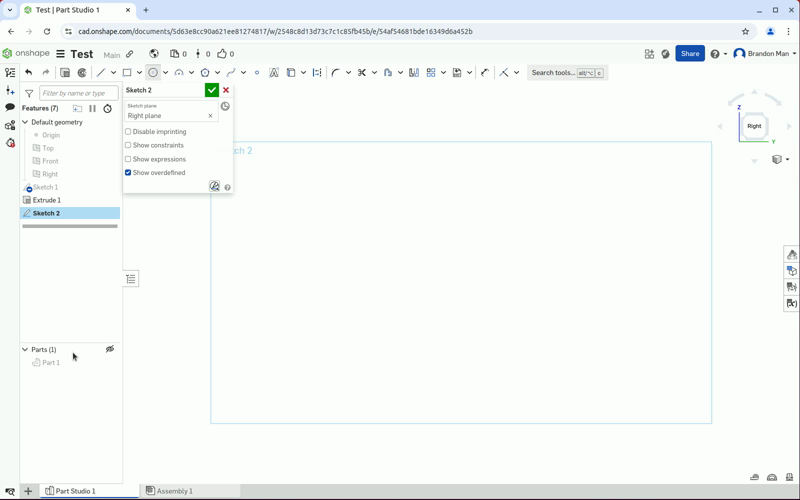
mouse_move(495, 226)
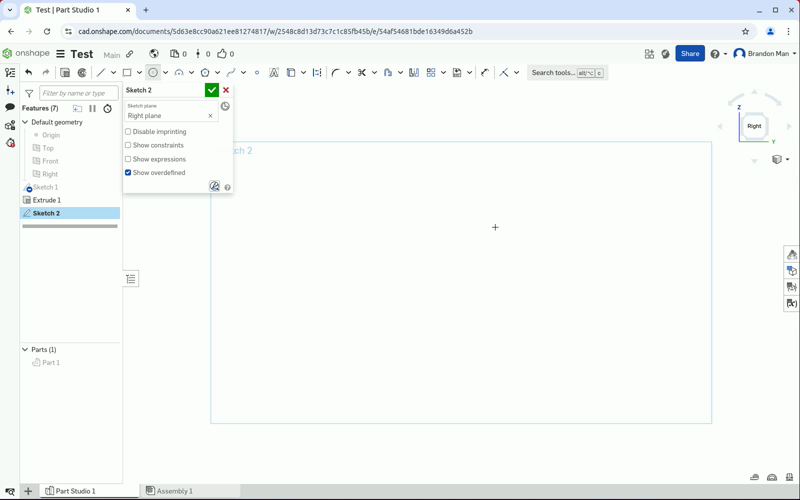
click(495, 226)
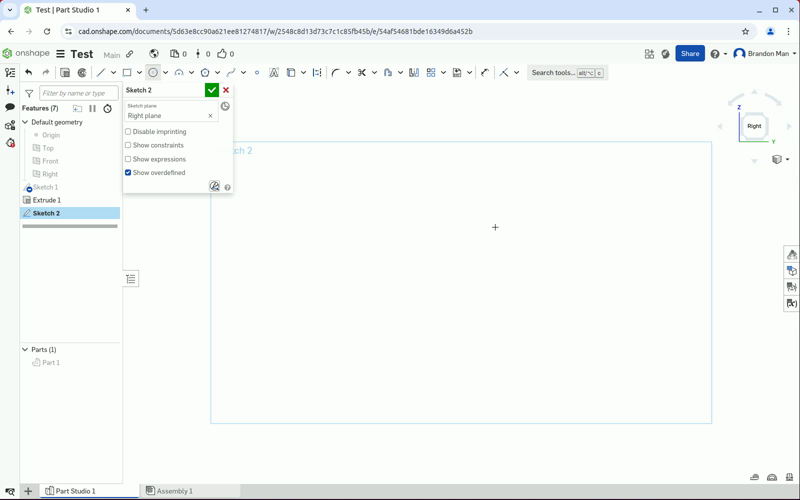
key_up(shift)
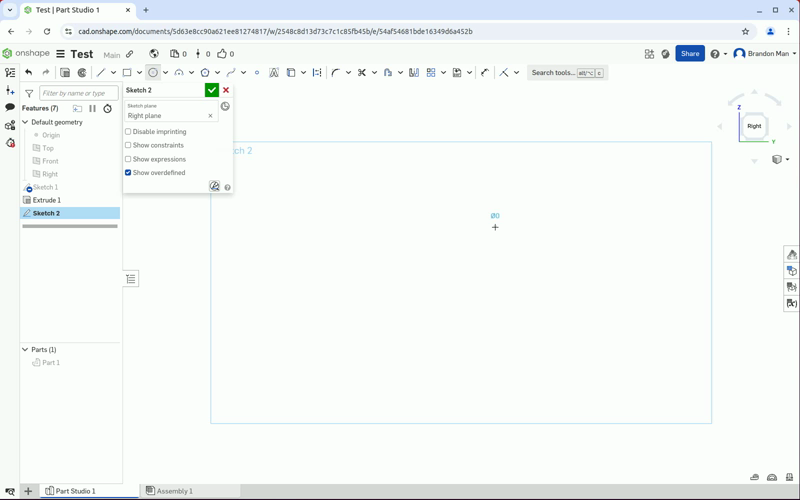
mouse_move(519, 226)
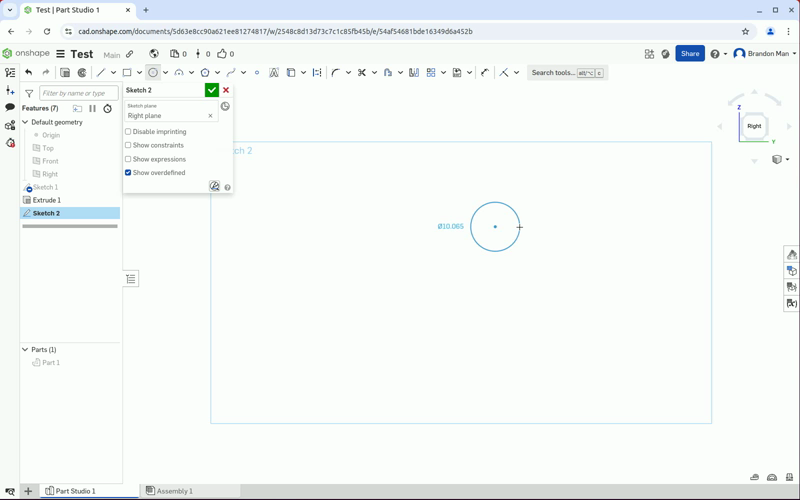
click(519, 226)
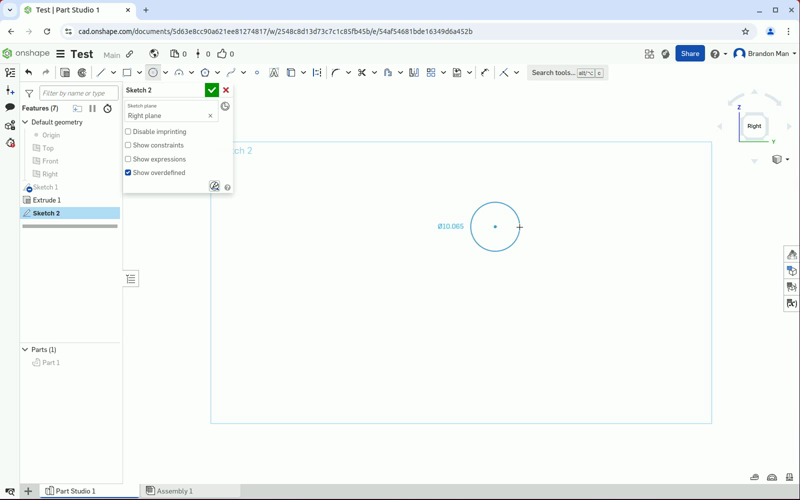
key(esc)
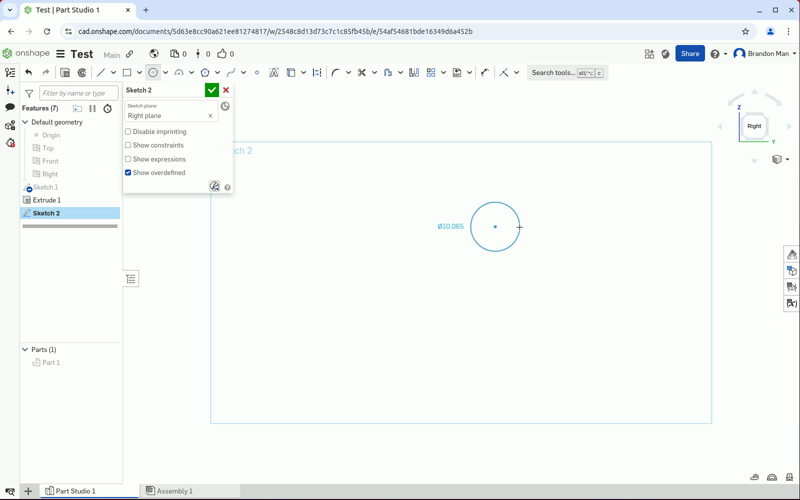
mouse_move(504, 224)
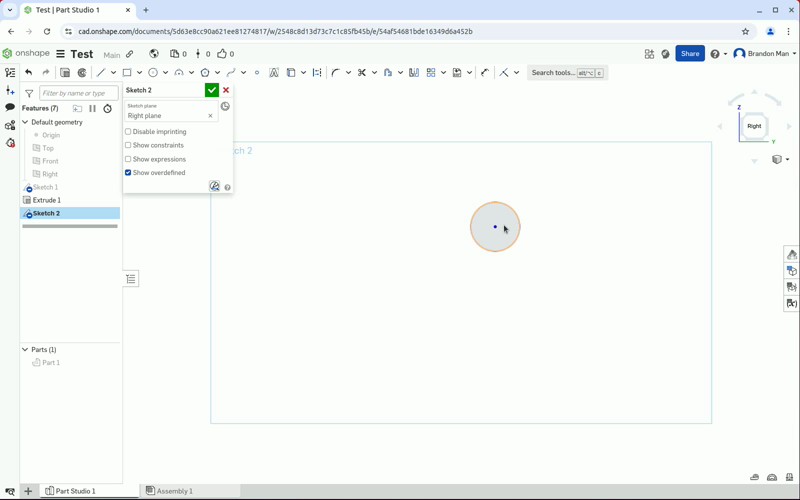
click(504, 224)
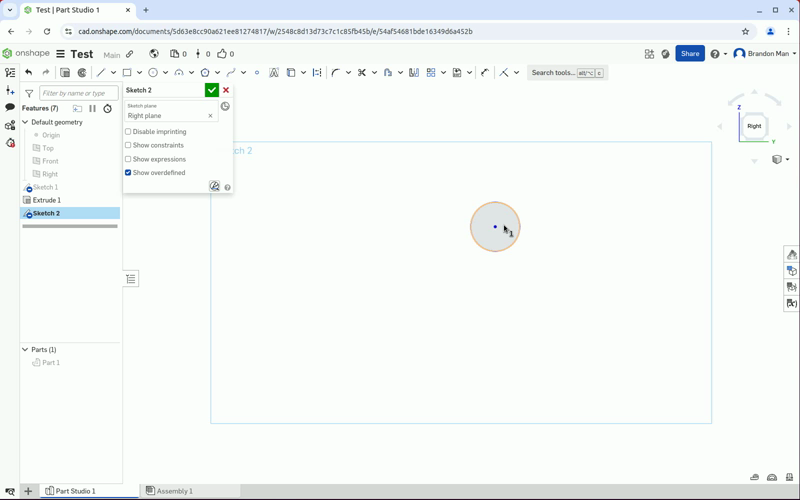
mouse_move(73, 352)
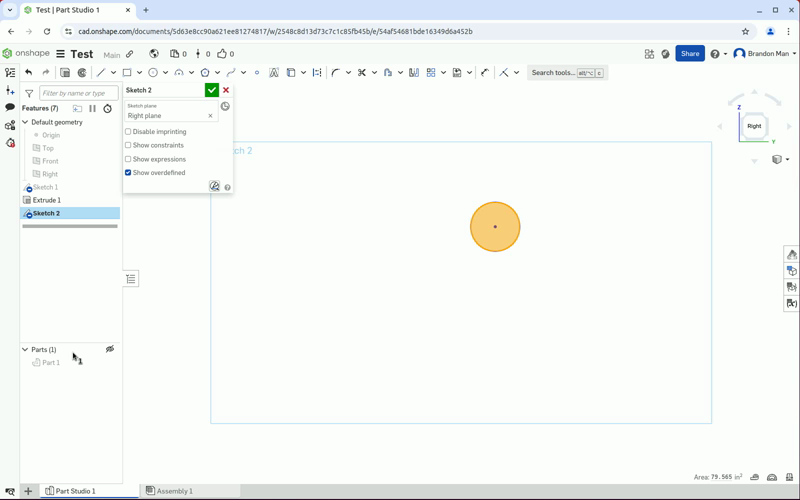
key(shift+y)
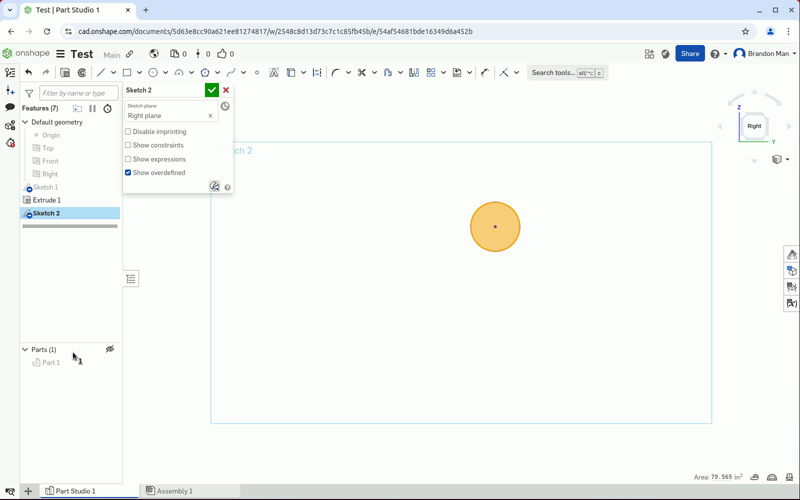
key(shift+e)
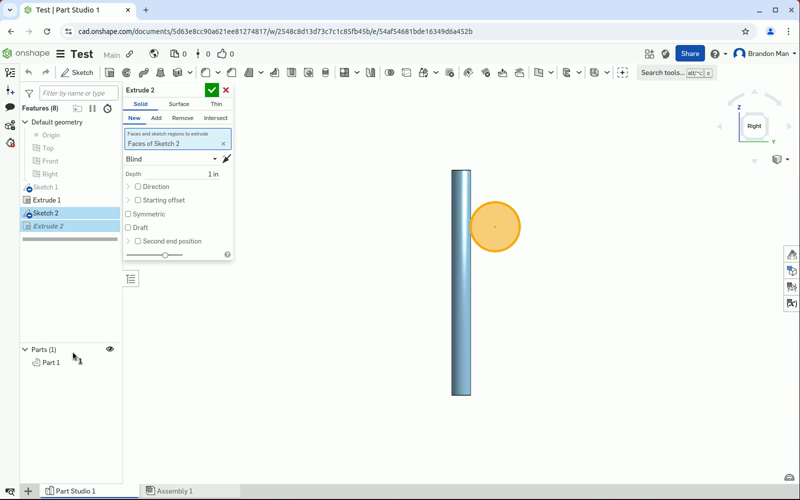
mouse_move(143, 106)
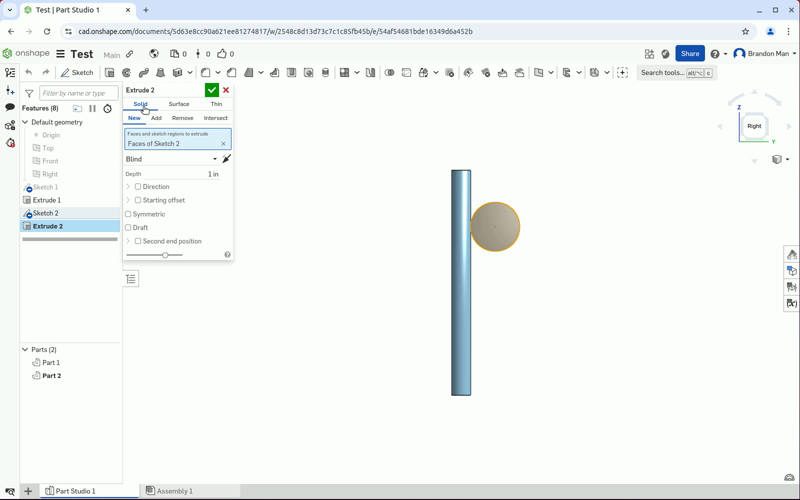
click(143, 106)
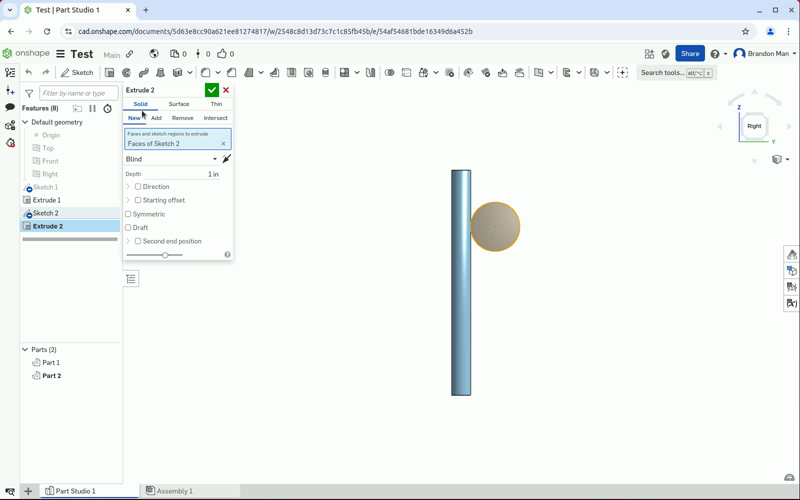
mouse_move(137, 120)
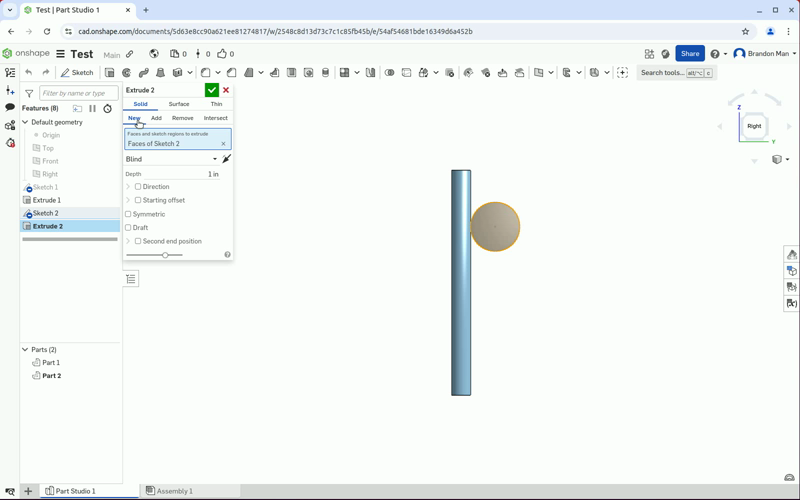
click(137, 120)
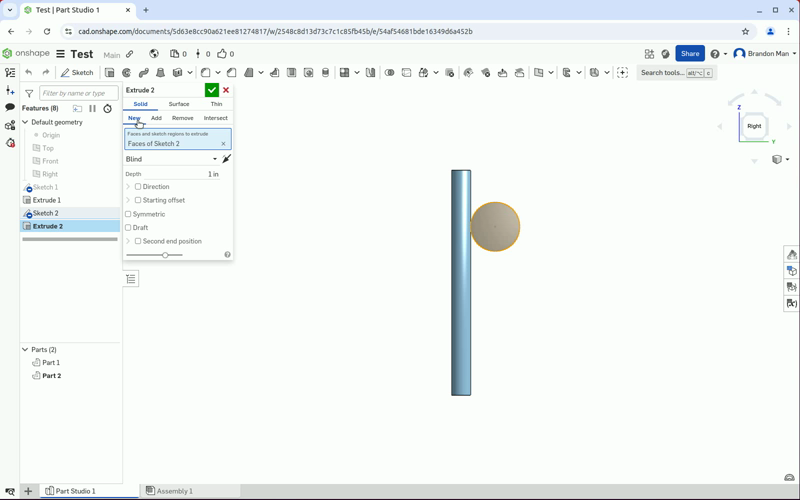
key(tab, 4)
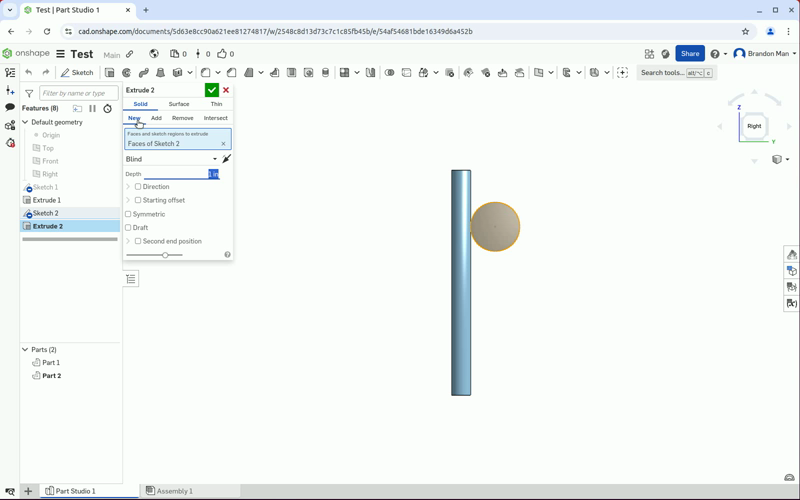
text(3.37)
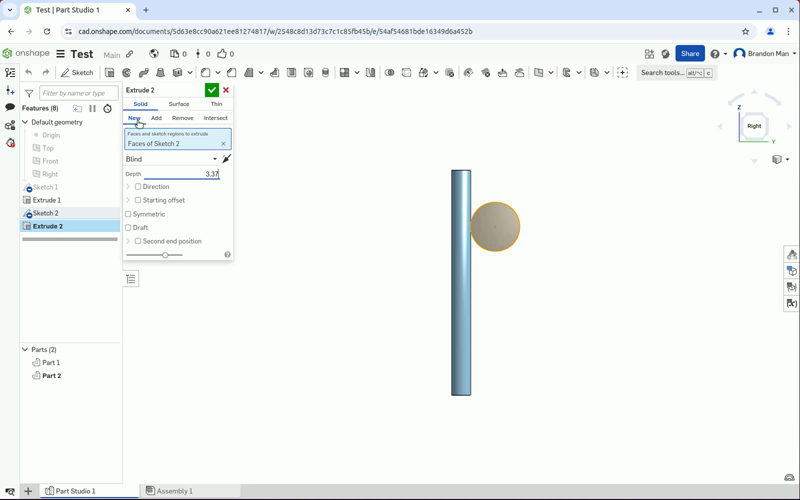
key(tab, 3)
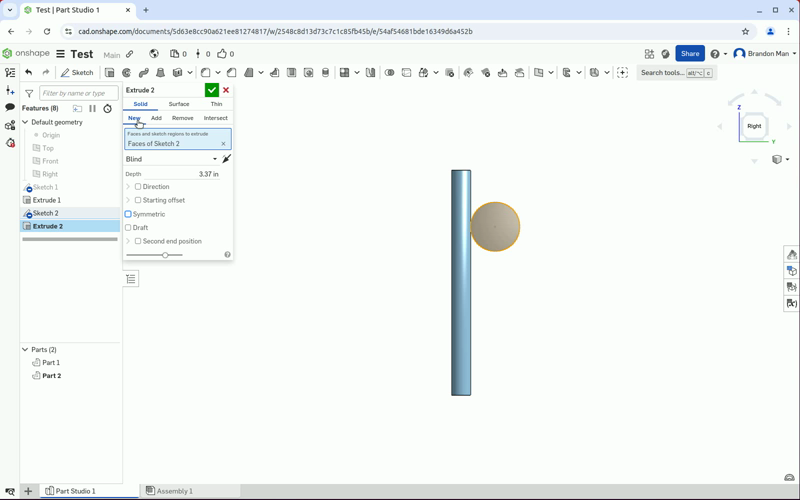
key(space)
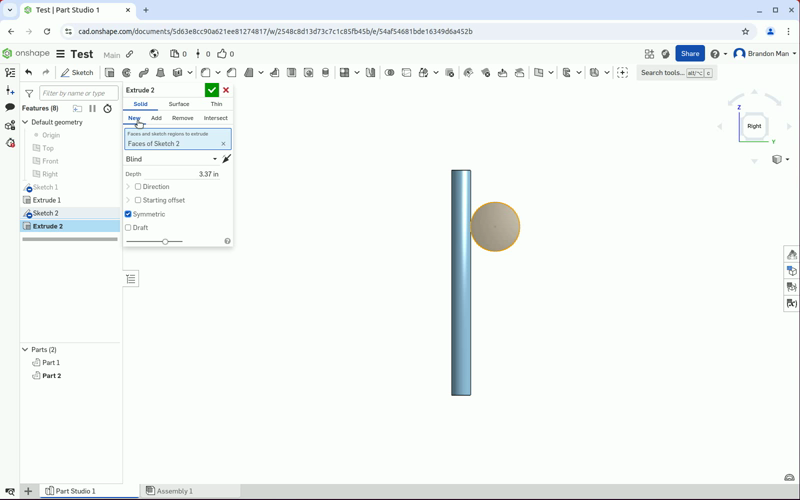
key(enter)
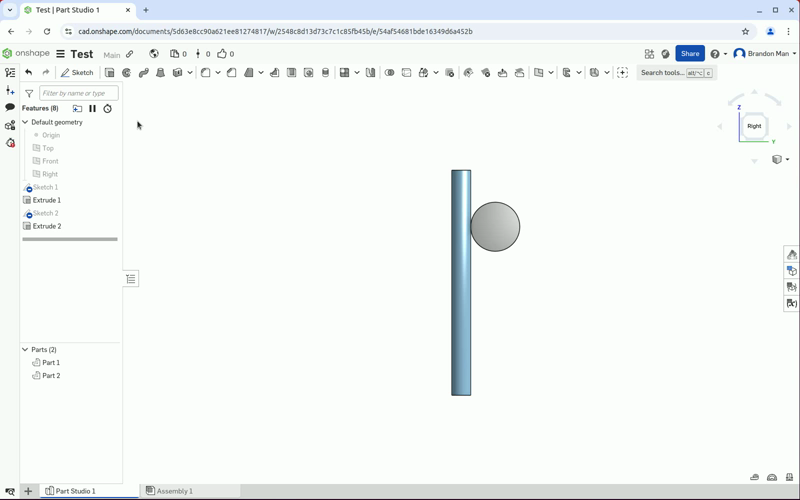
key(shift+h)
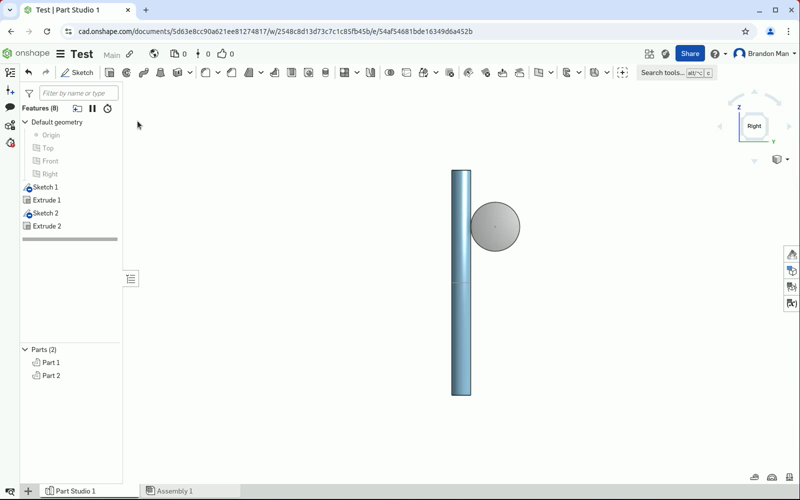
key(shift+h)
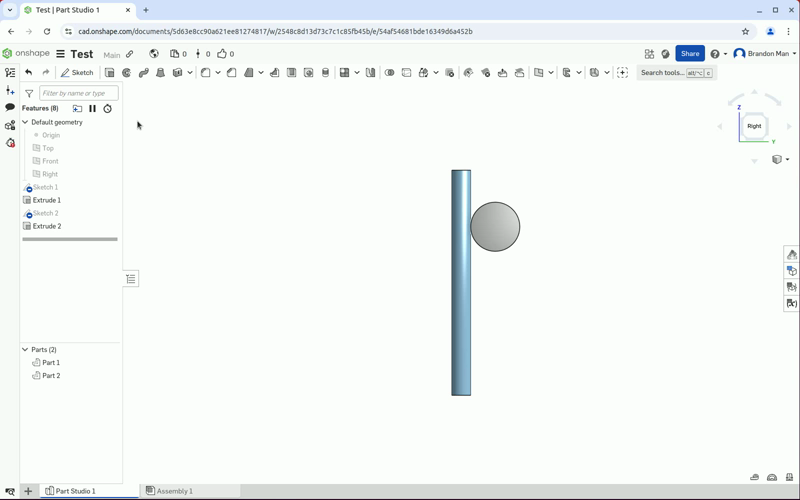
mouse_move(73, 189)
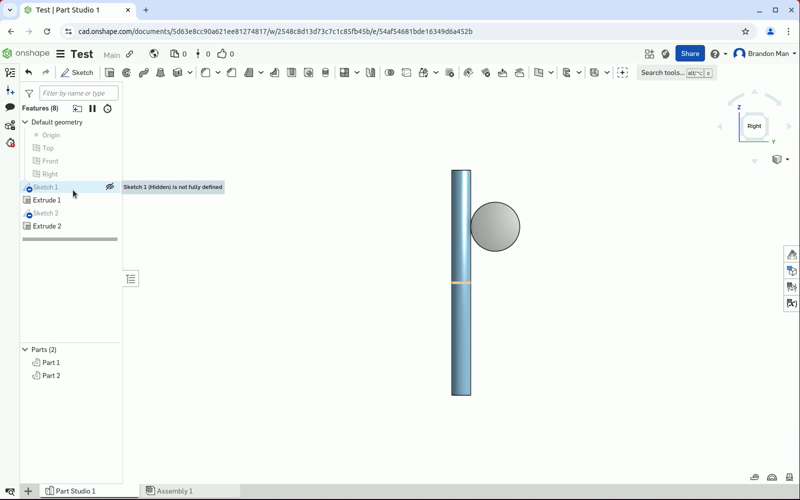
click(73, 189)
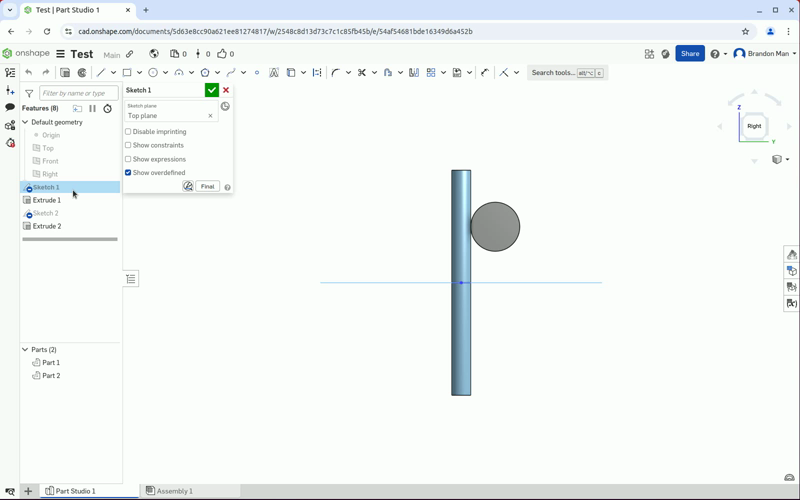
mouse_move(229, 92)
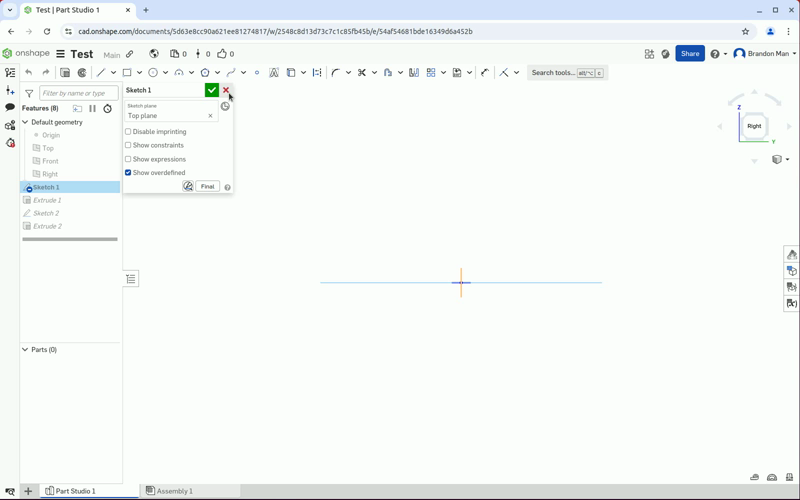
click(229, 92)
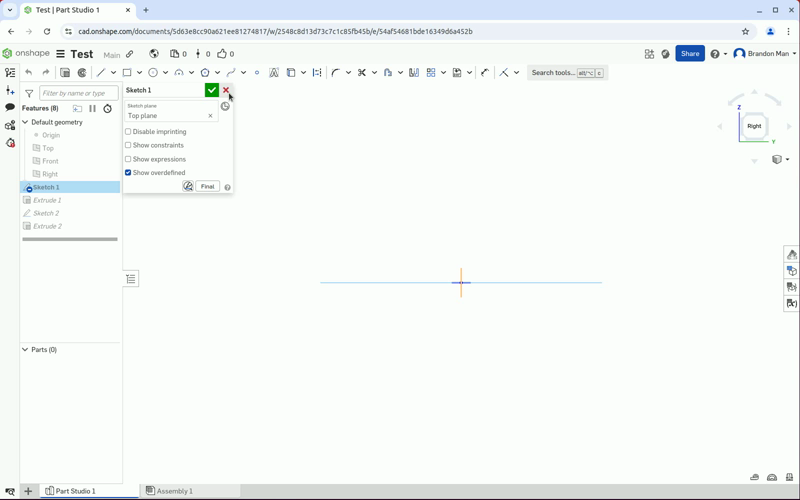
key(shift+s)
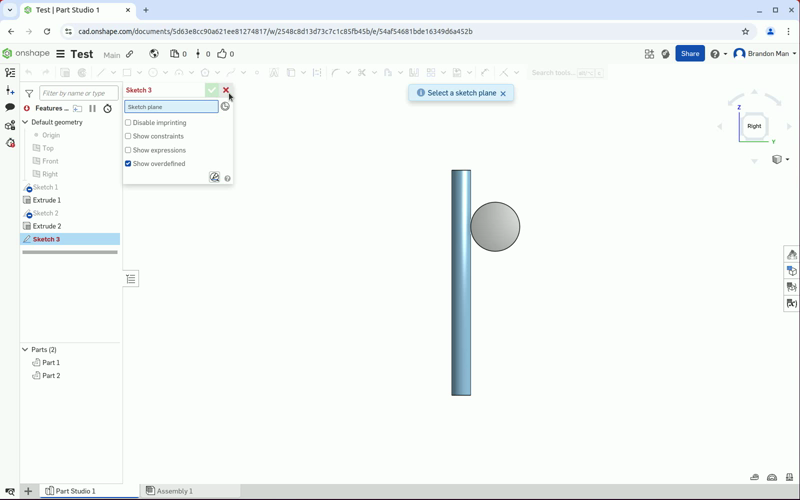
mouse_move(73, 176)
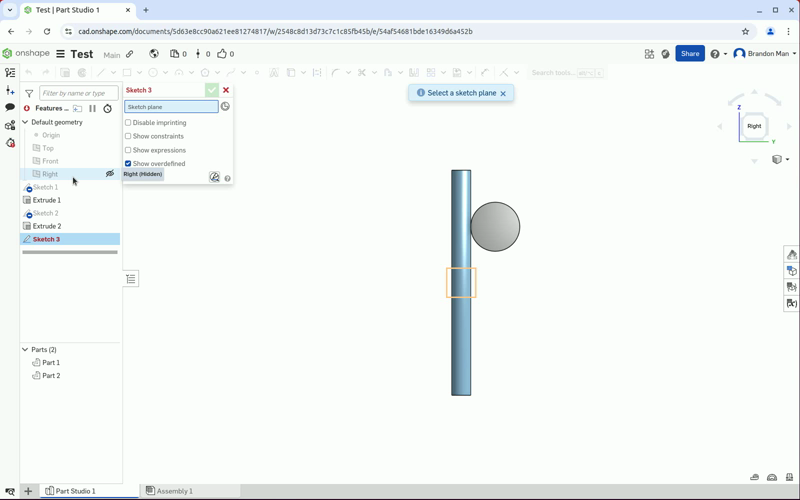
click(73, 176)
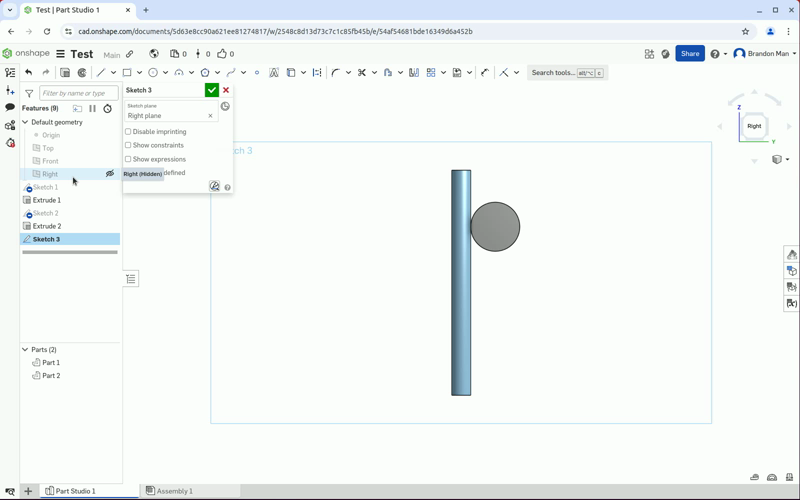
mouse_move(73, 352)
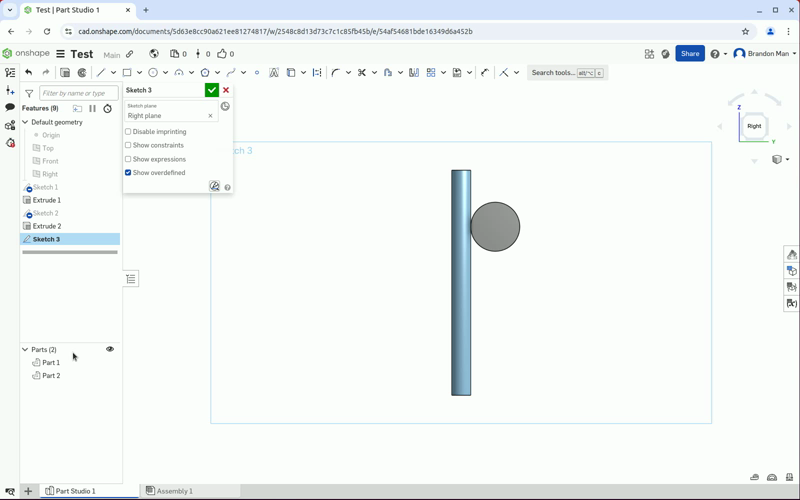
key(y)
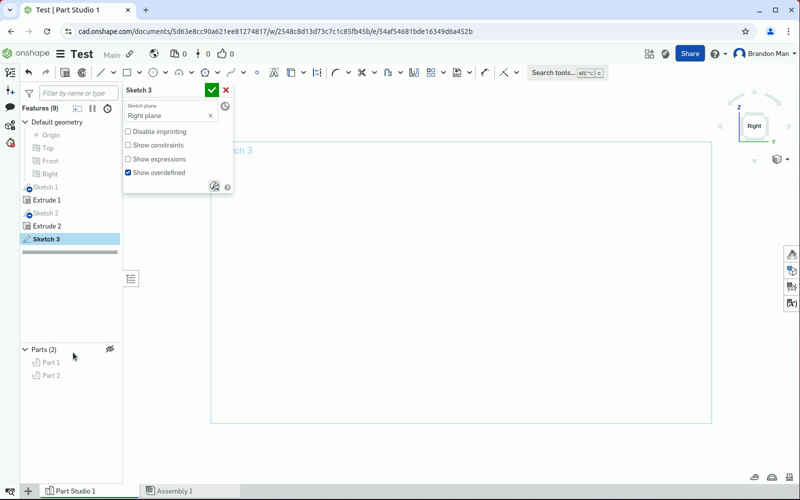
key(c)
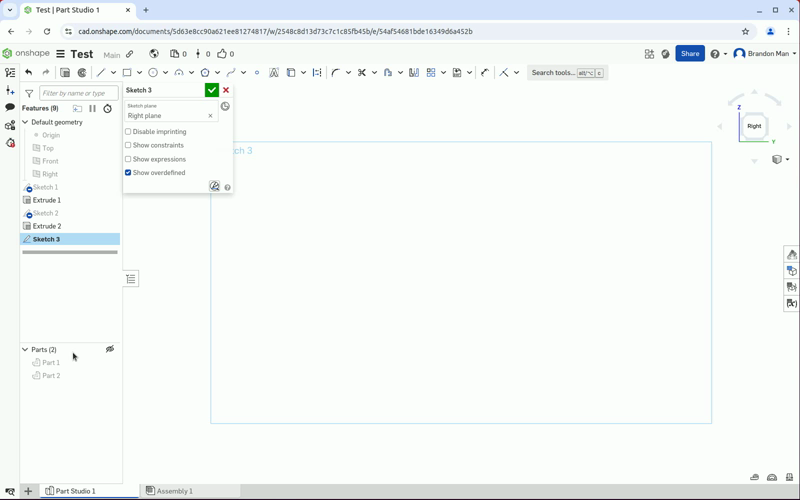
key_down(shift)
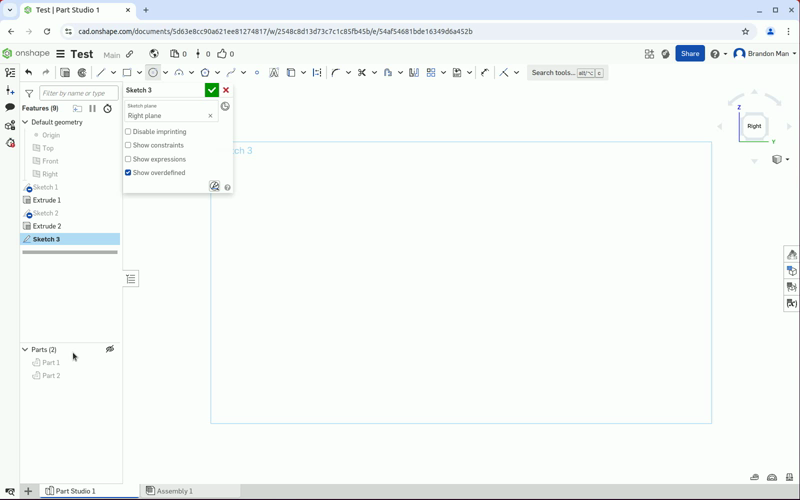
mouse_move(495, 339)
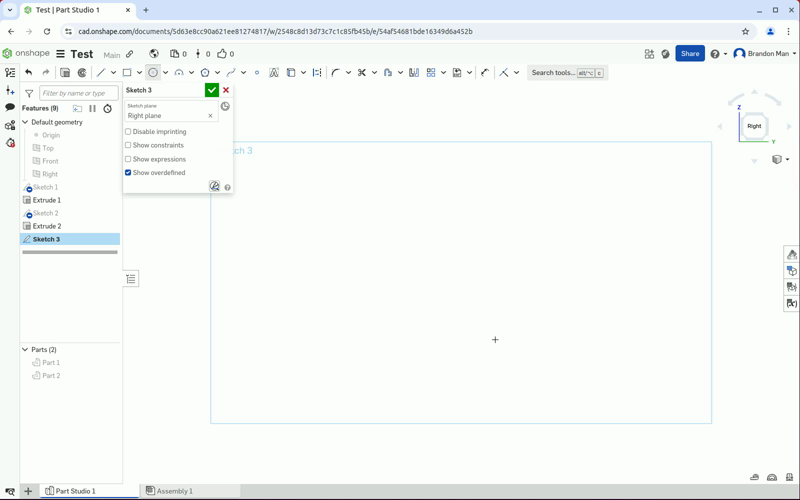
click(495, 339)
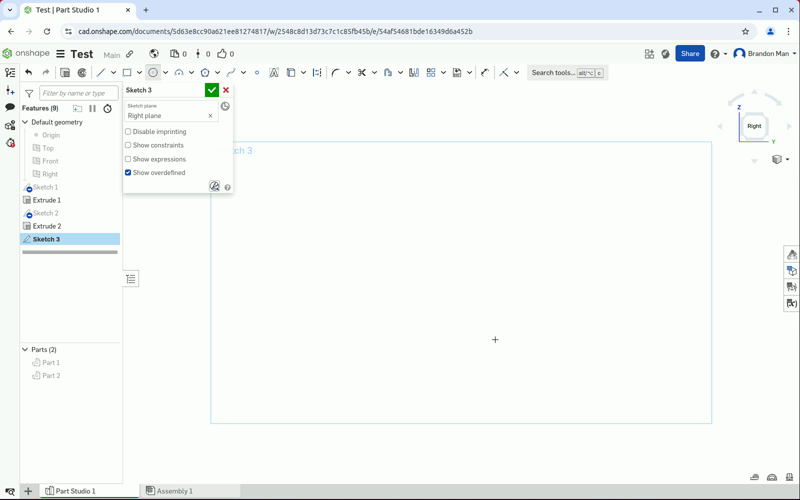
key_up(shift)
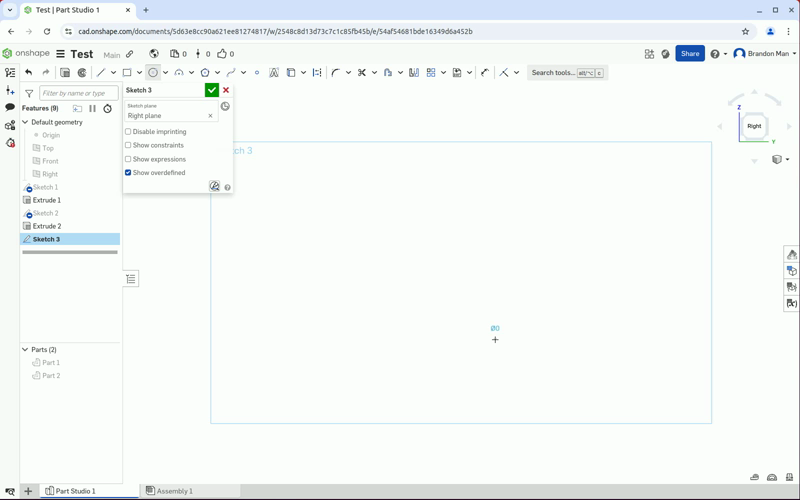
mouse_move(519, 339)
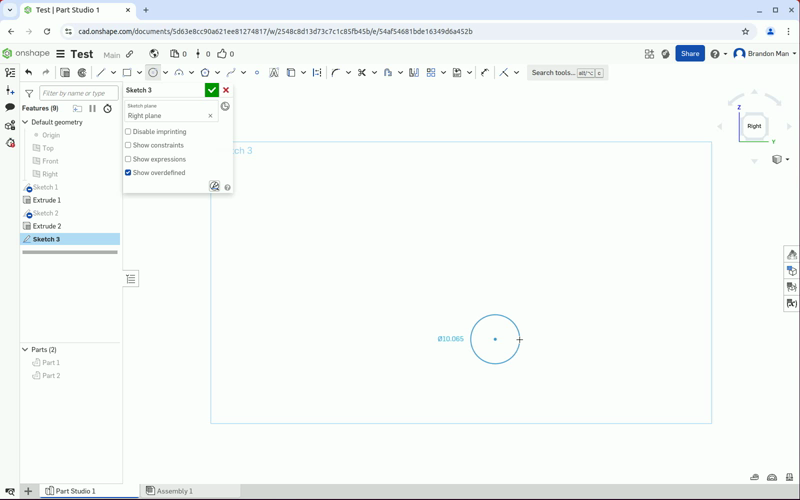
click(519, 339)
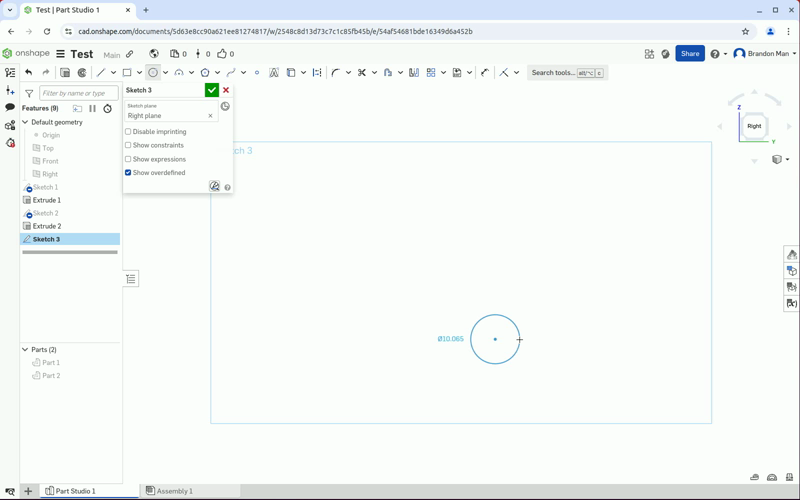
key(esc)
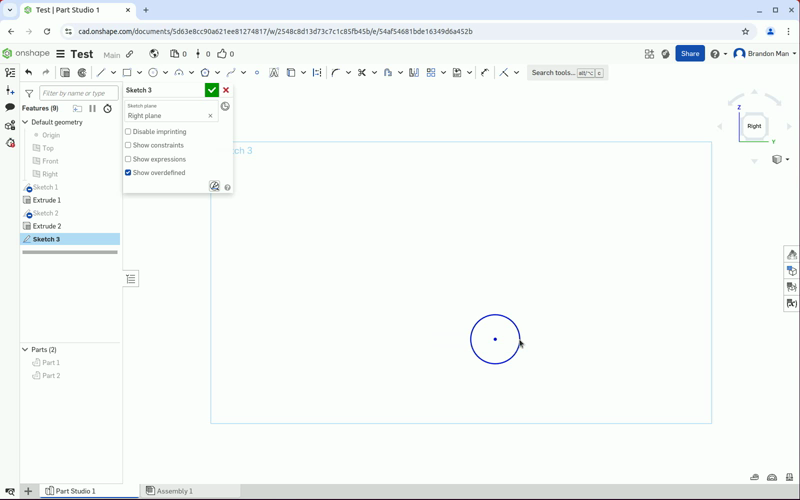
mouse_move(504, 328)
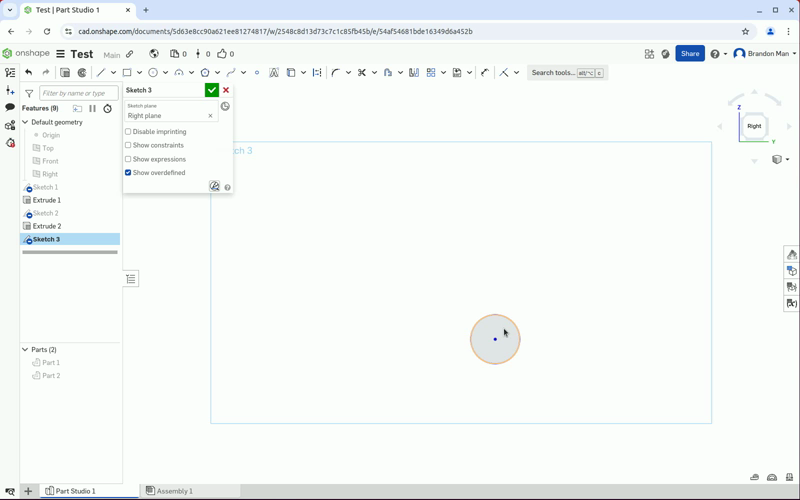
click(504, 328)
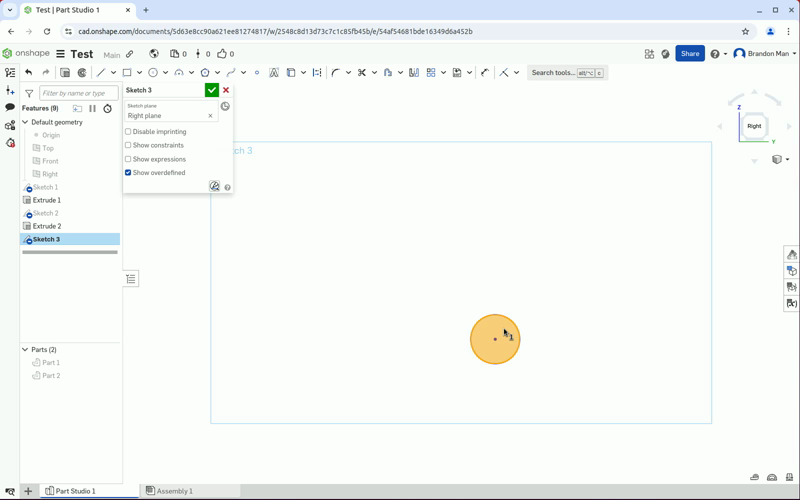
mouse_move(73, 352)
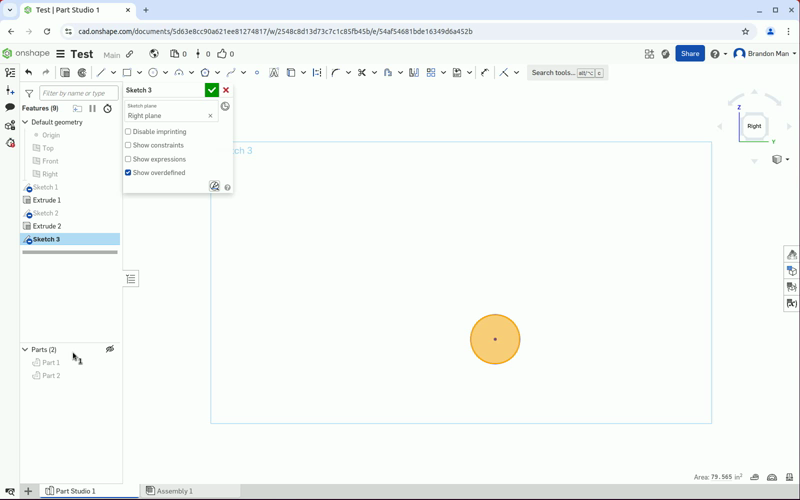
key(shift+y)
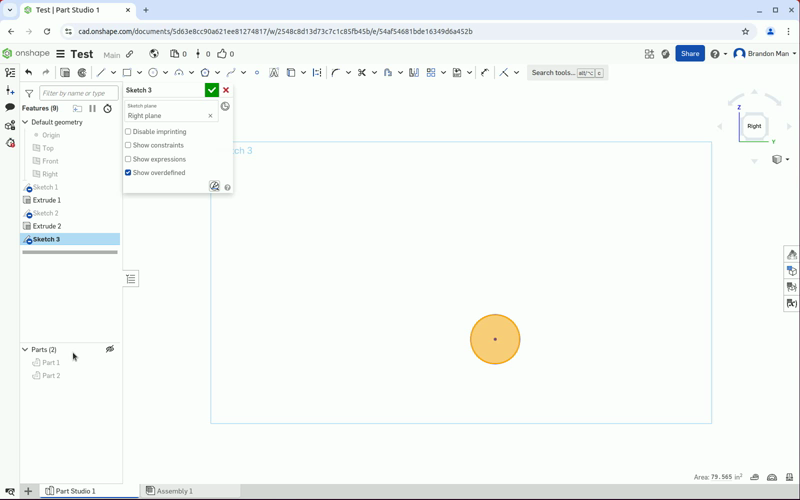
key(shift+e)
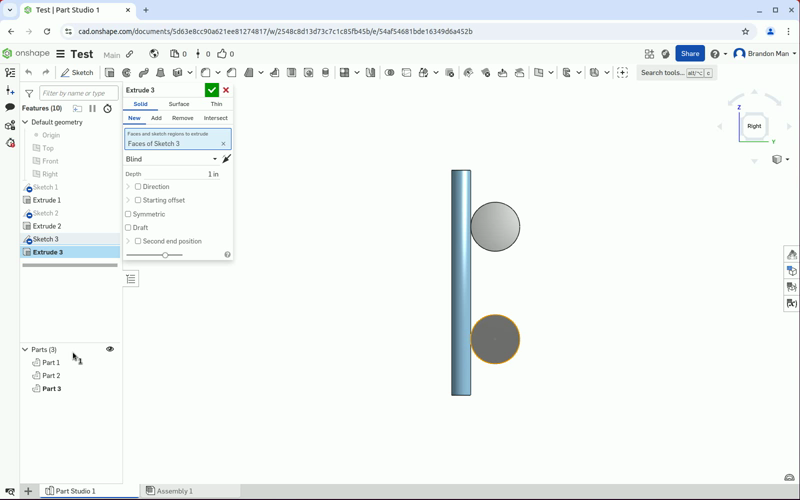
mouse_move(143, 106)
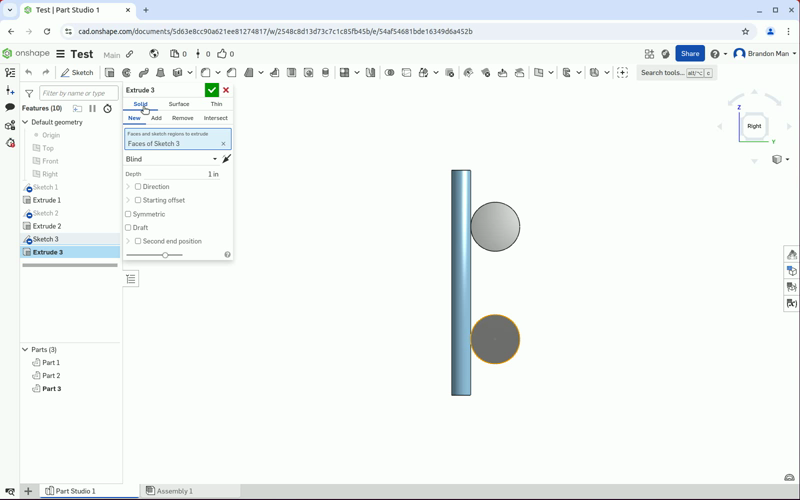
click(143, 106)
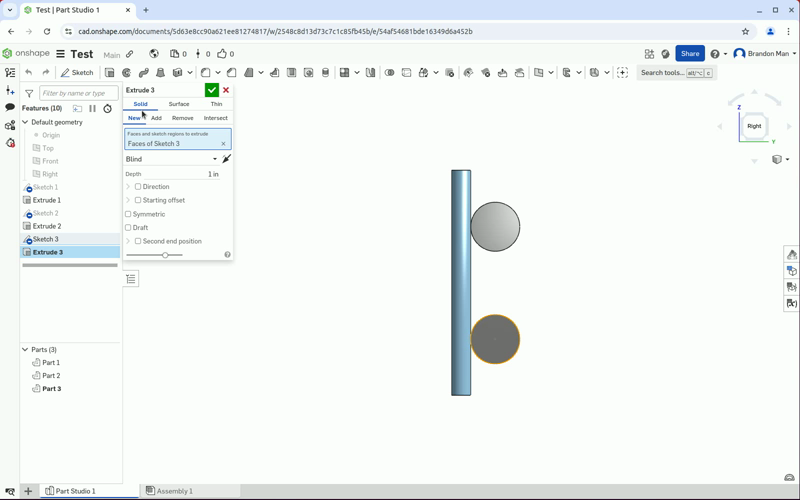
mouse_move(137, 120)
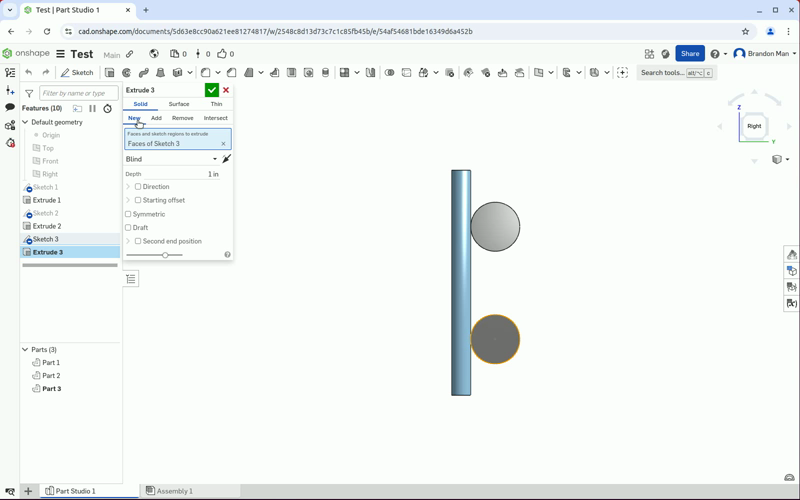
click(137, 120)
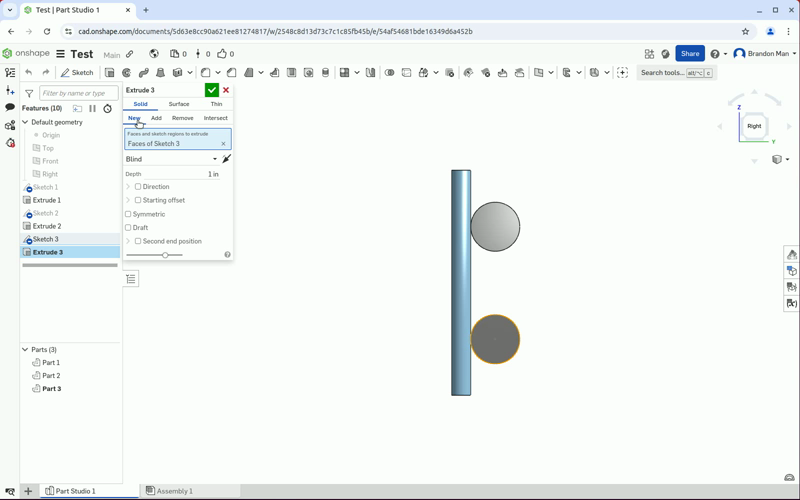
key(tab, 4)
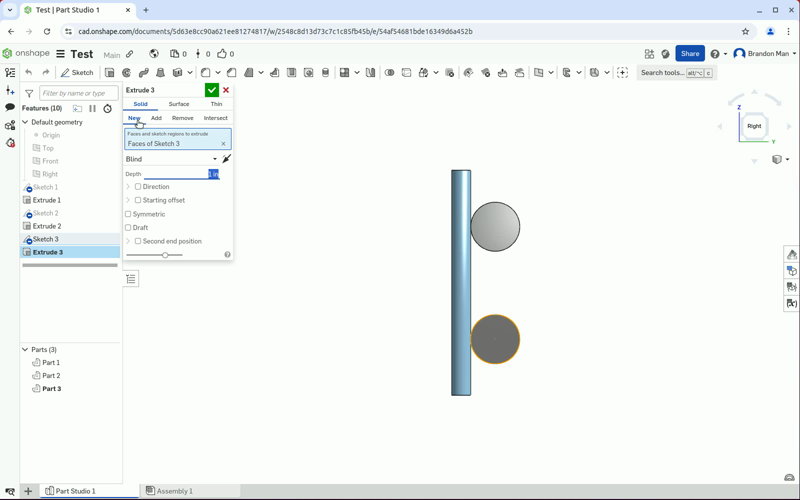
text(3.37)
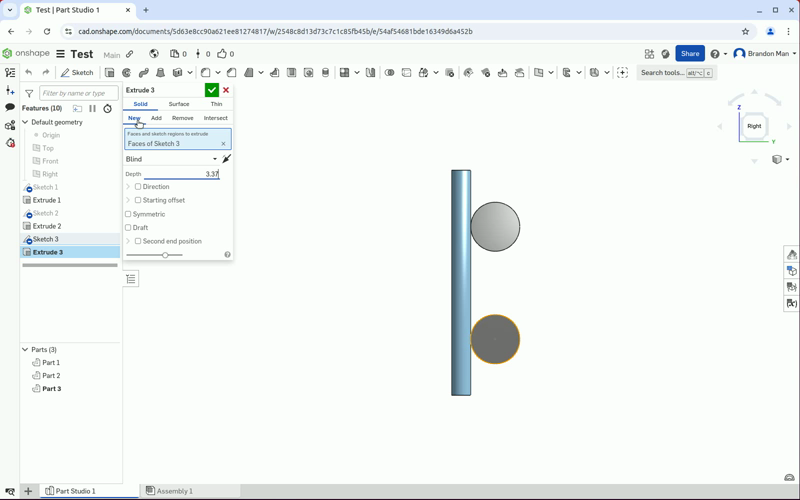
key(tab, 3)
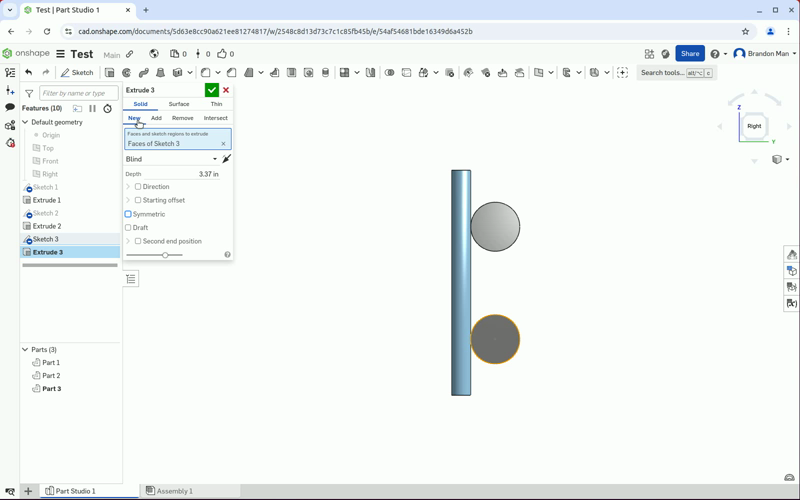
key(space)
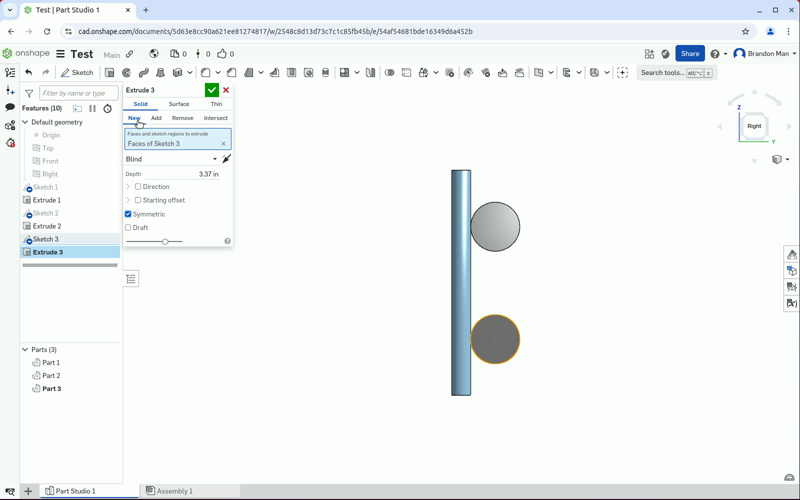
key(enter)
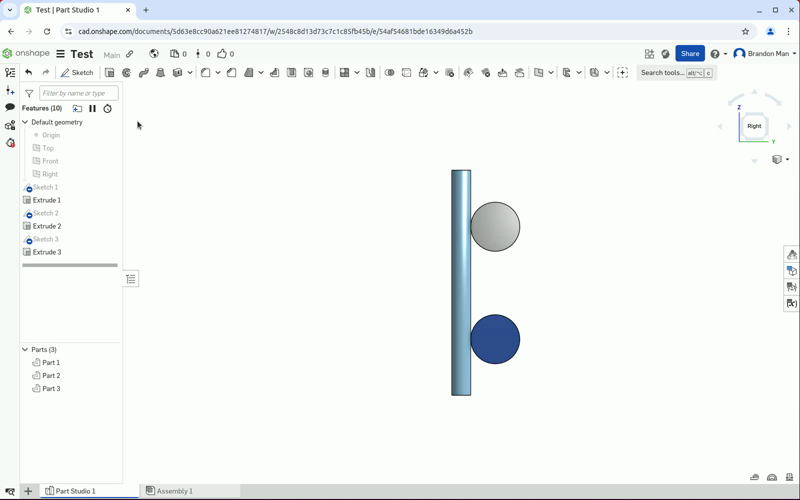
key(shift+h)
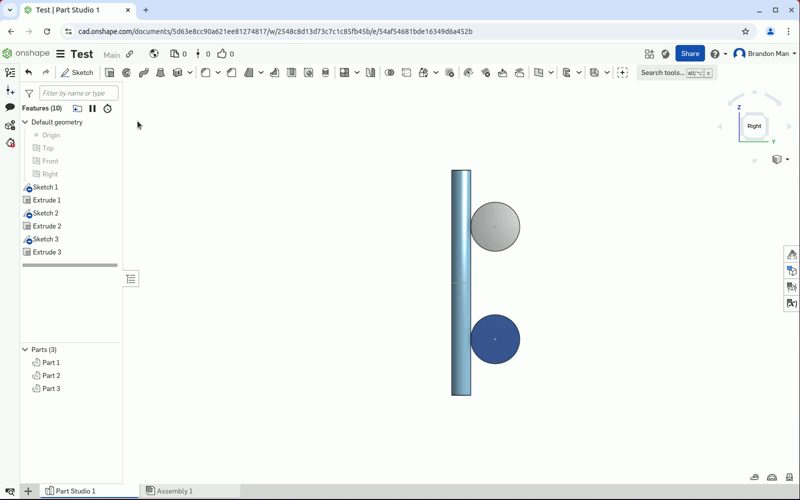
key(shift+h)
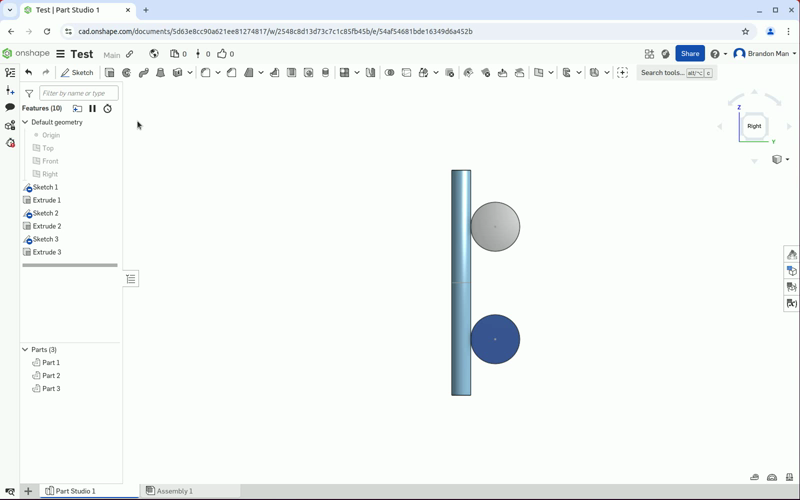
key(shift+7)
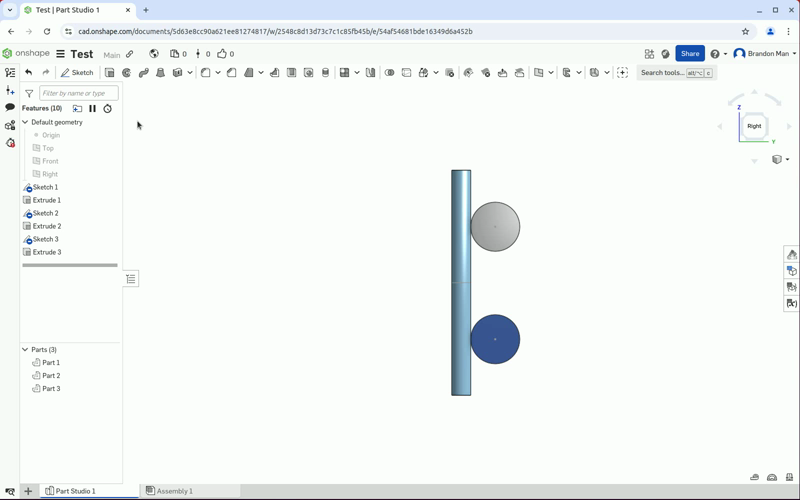
key(right, 2)
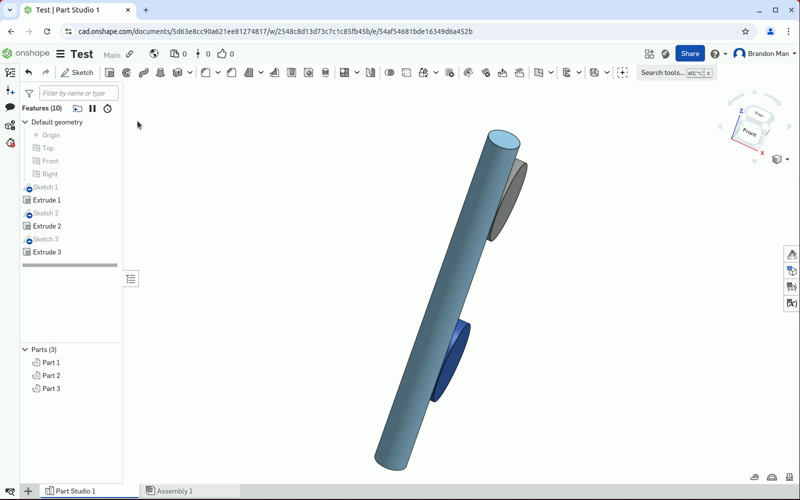
key(down, 2)
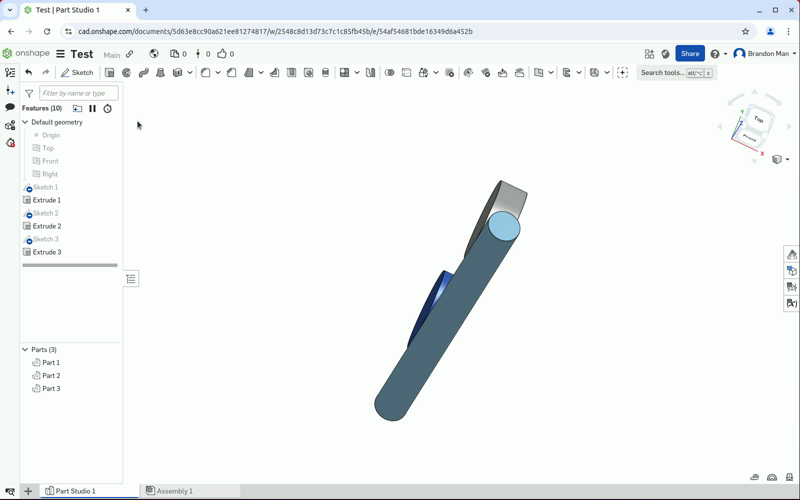
key(up, 2)
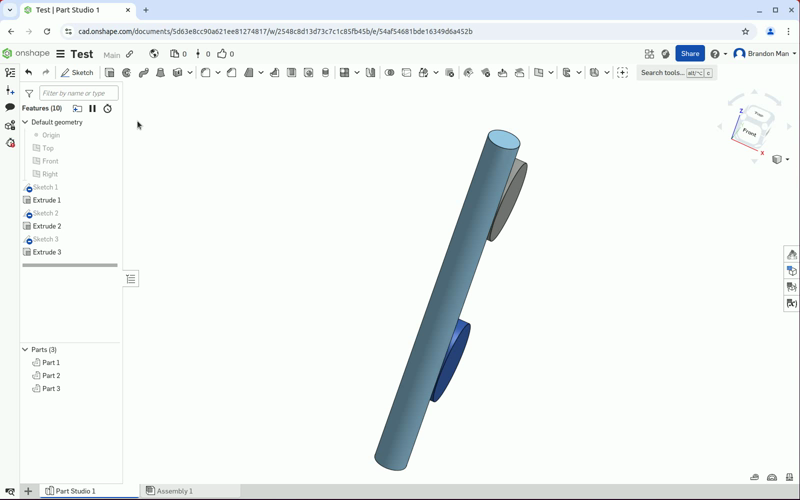
key(left, 2)
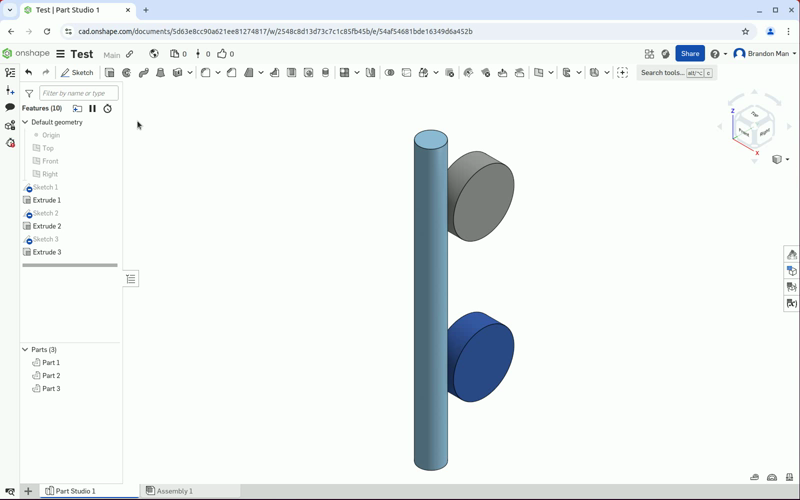
mouse_move(73, 189)
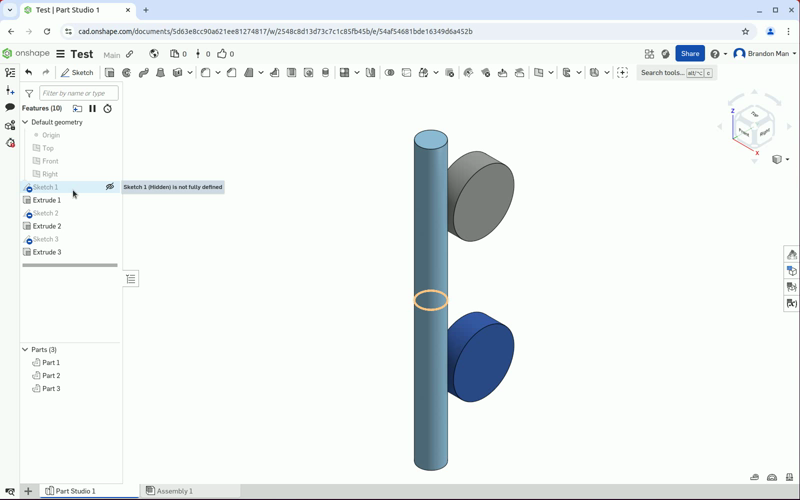
click(73, 189)